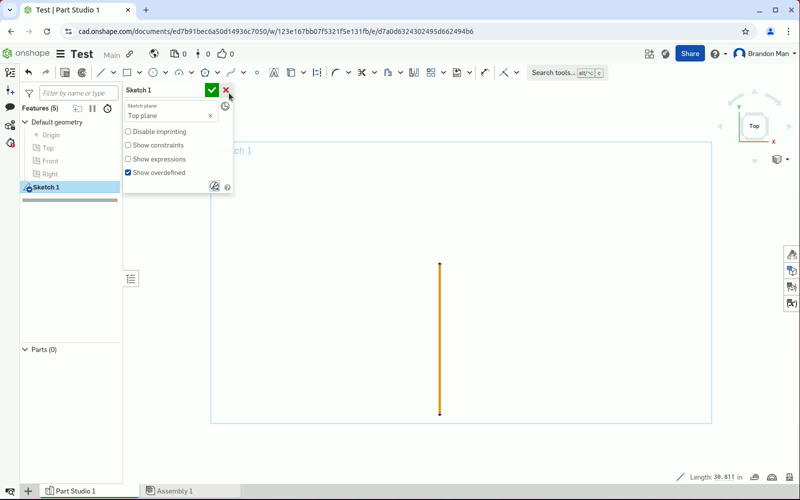
key(shift+h)
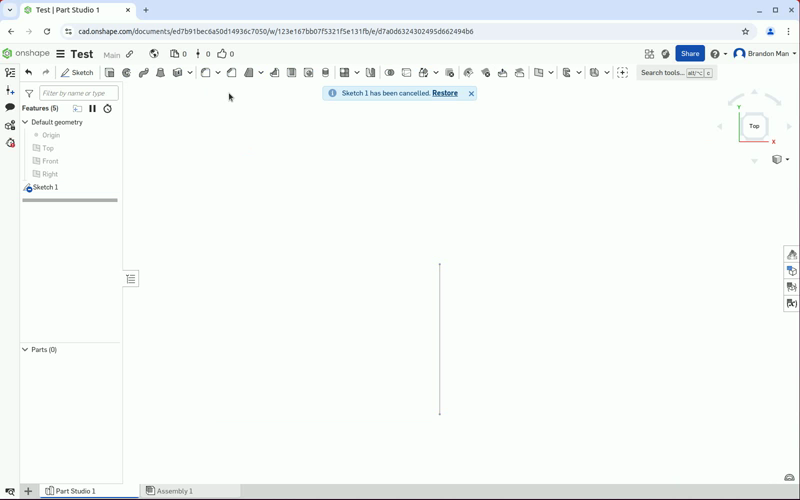
key(shift+s)
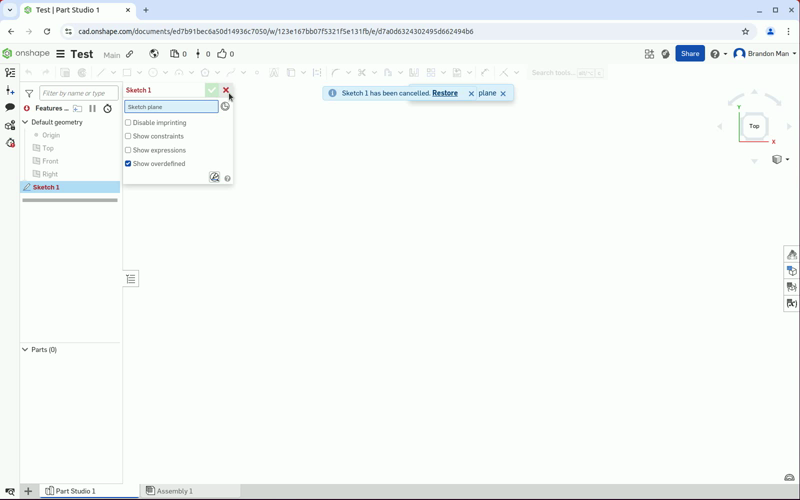
mouse_move(73, 150)
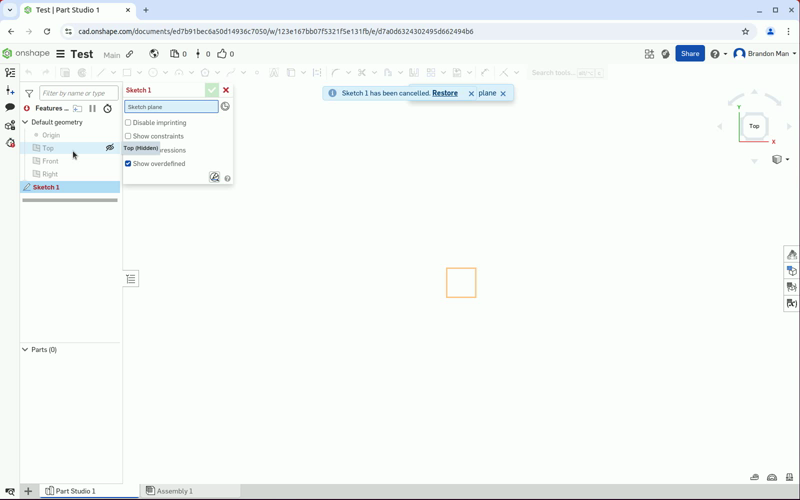
click(73, 150)
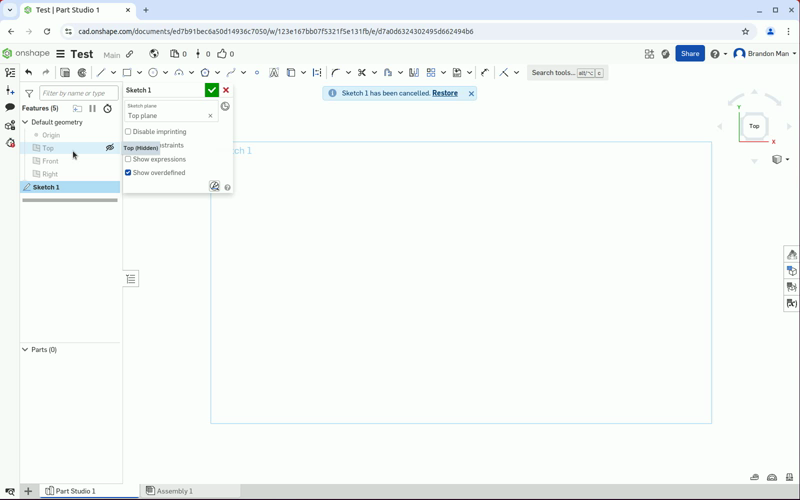
mouse_move(73, 352)
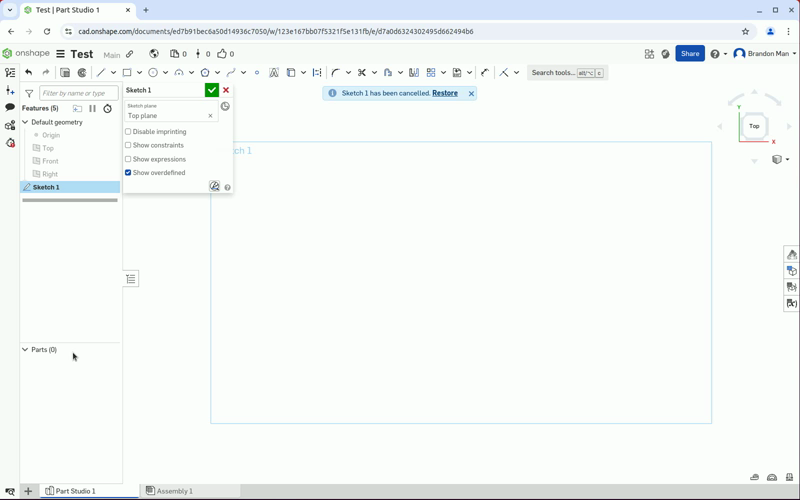
key(y)
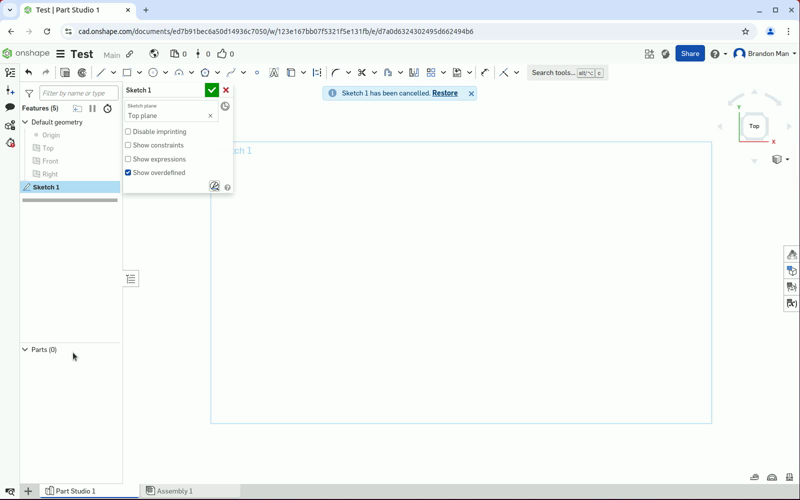
key(l)
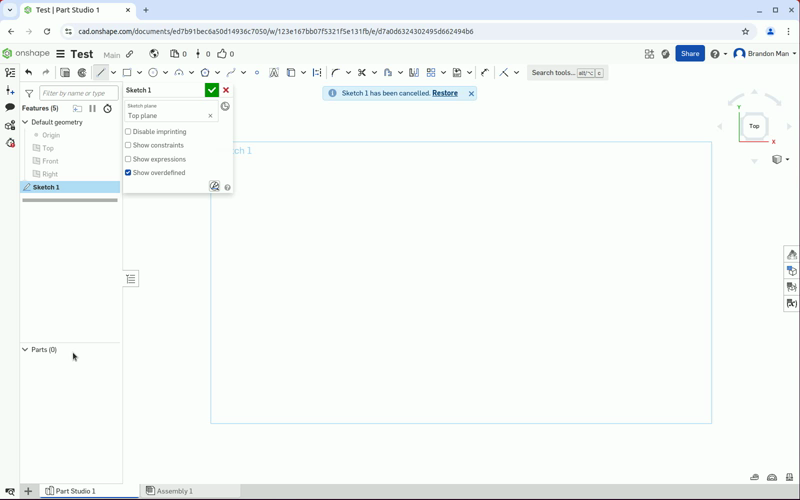
key_down(shift)
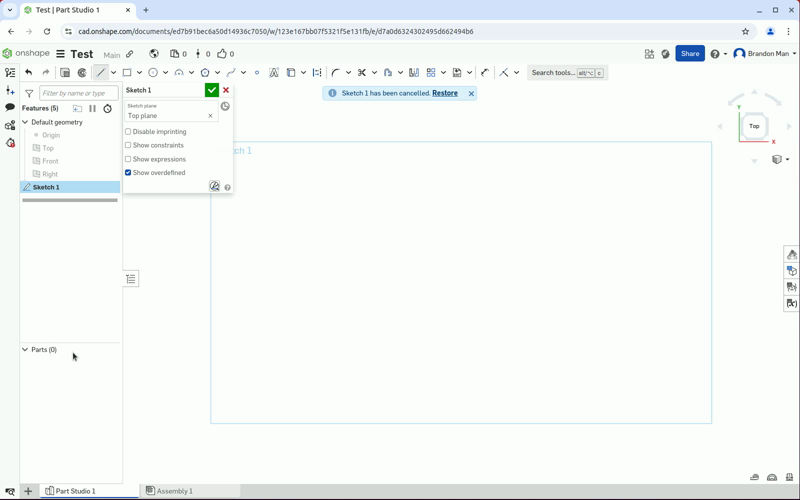
mouse_move(349, 282)
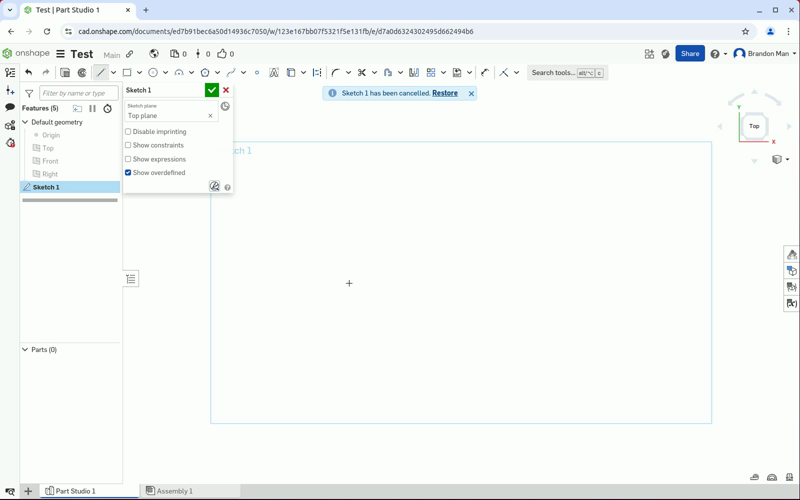
click(349, 282)
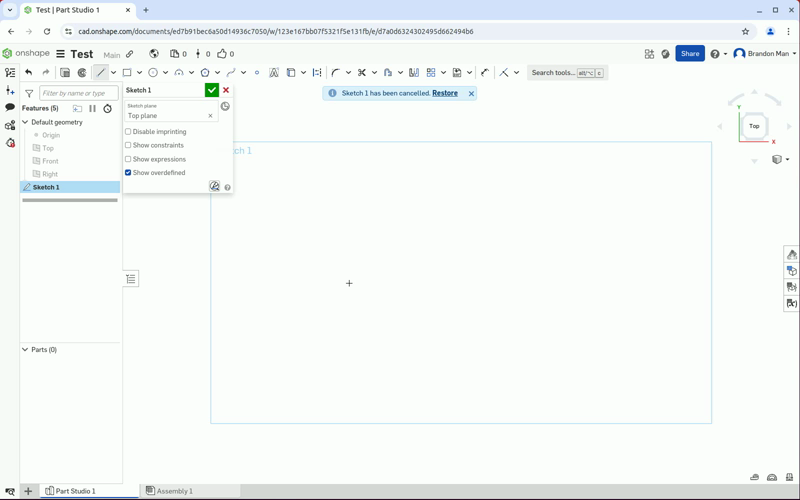
key_up(shift)
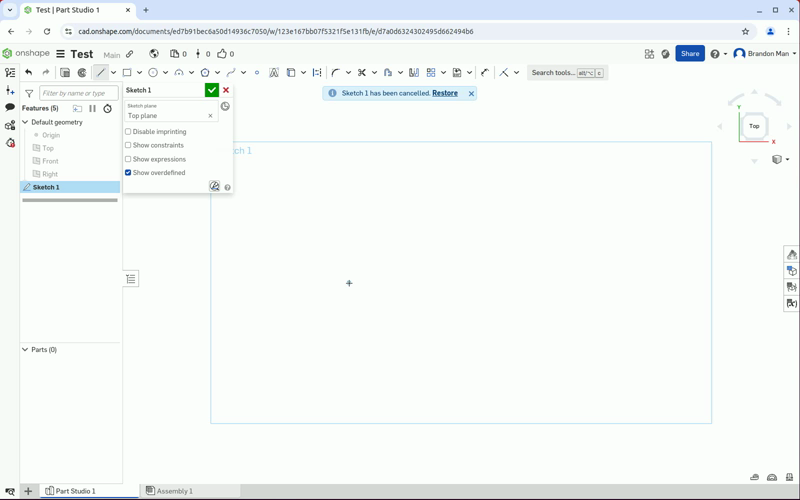
key_down(shift)
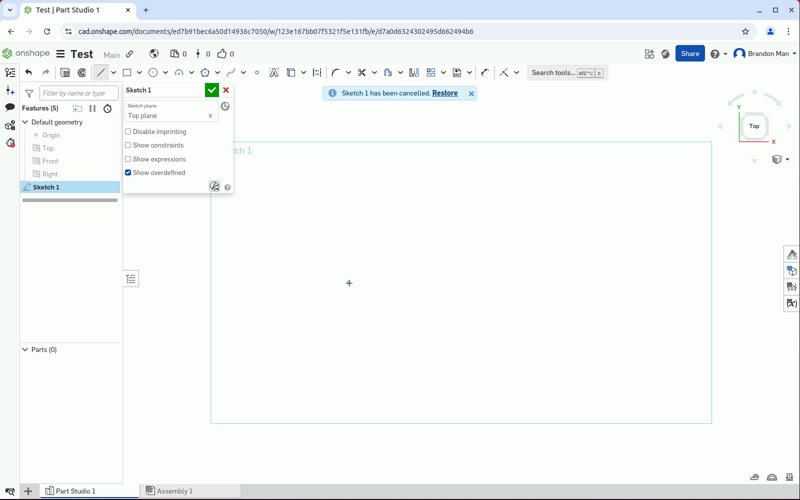
mouse_move(405, 378)
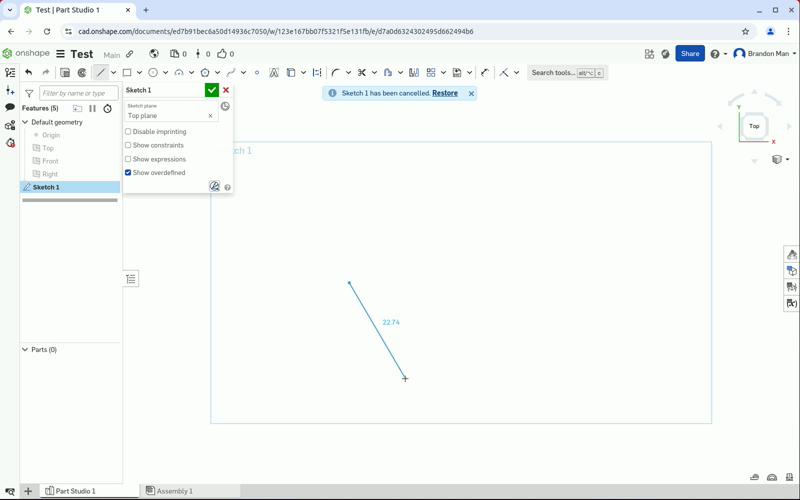
click(405, 378)
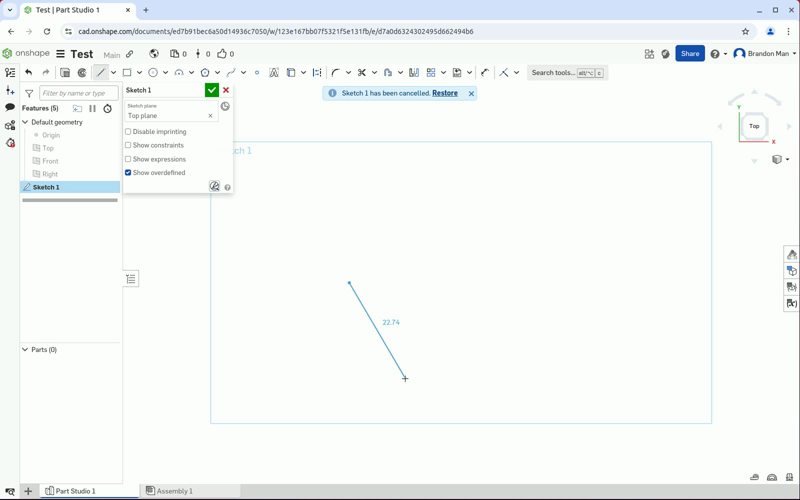
key_up(shift)
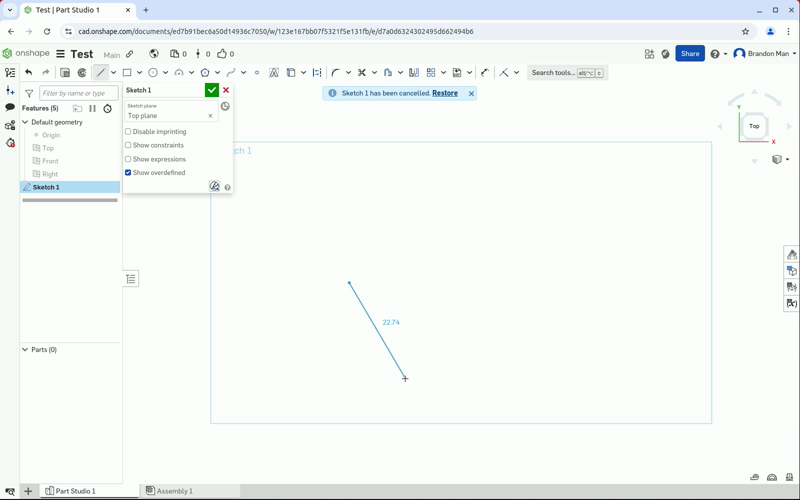
key_down(shift)
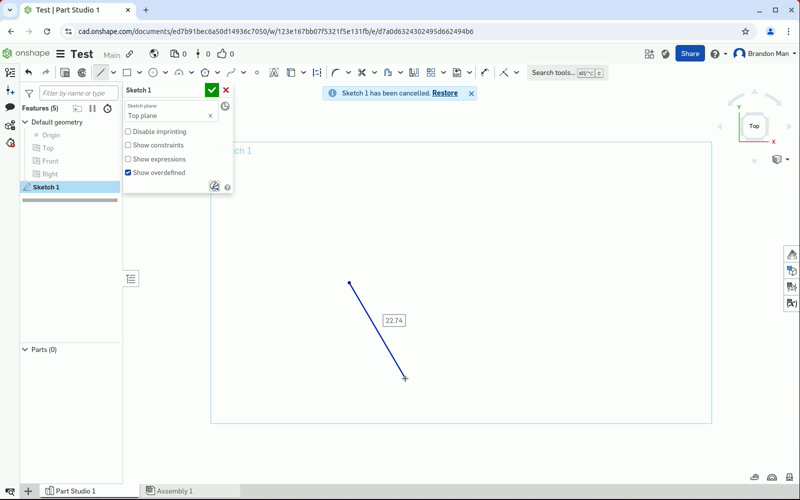
mouse_move(514, 378)
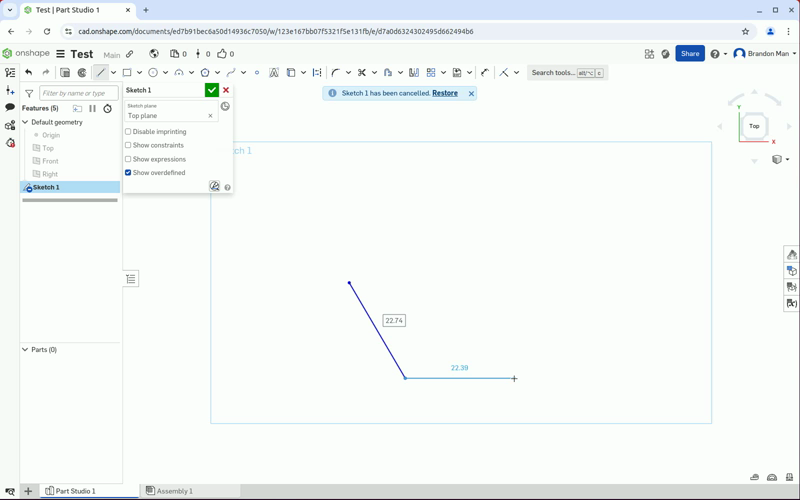
click(514, 378)
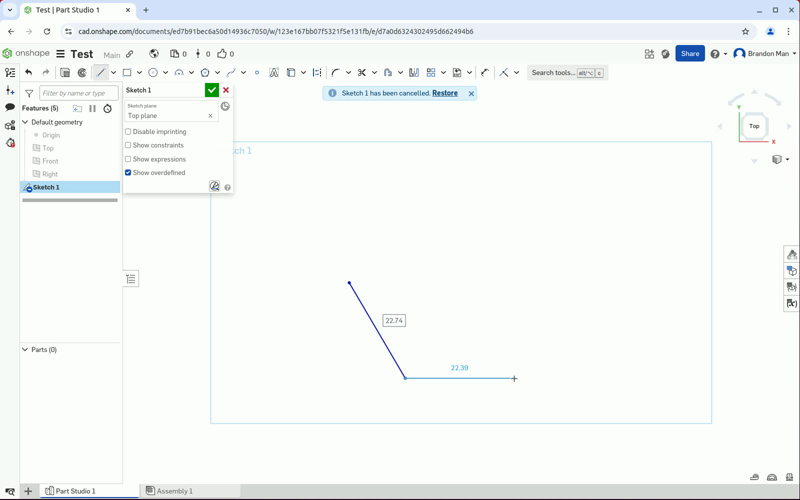
key_up(shift)
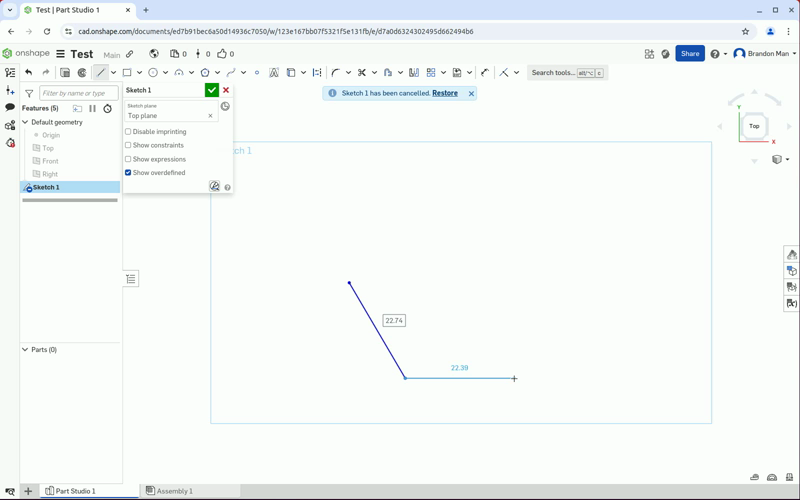
key_down(shift)
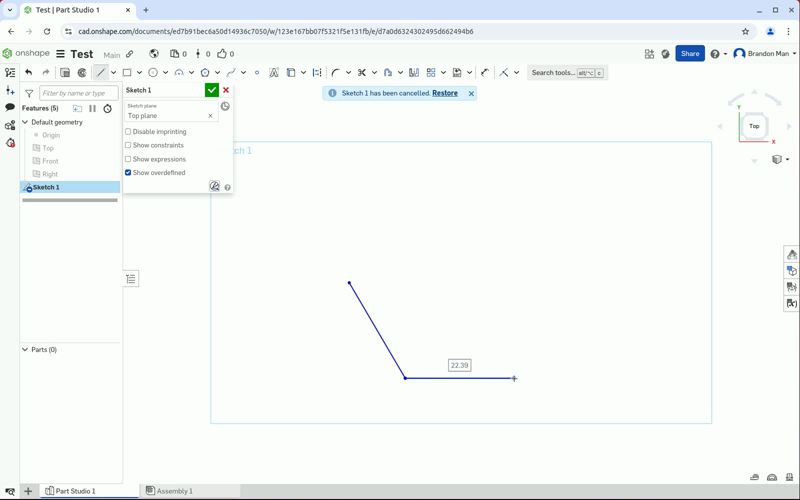
mouse_move(569, 282)
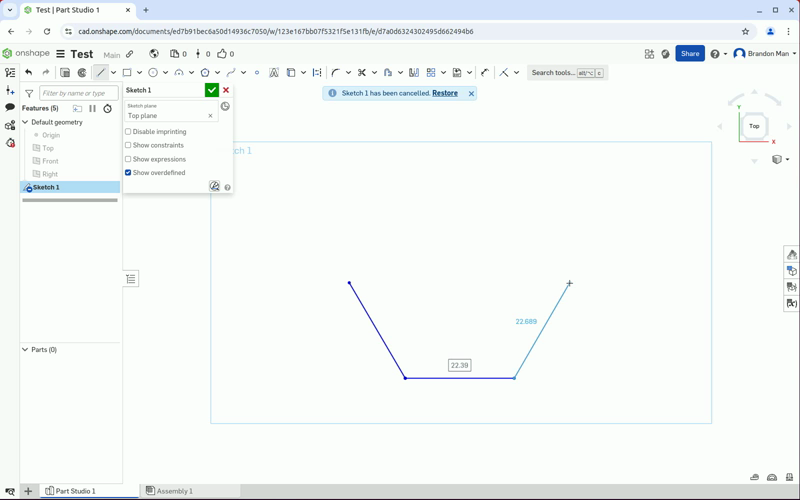
click(569, 282)
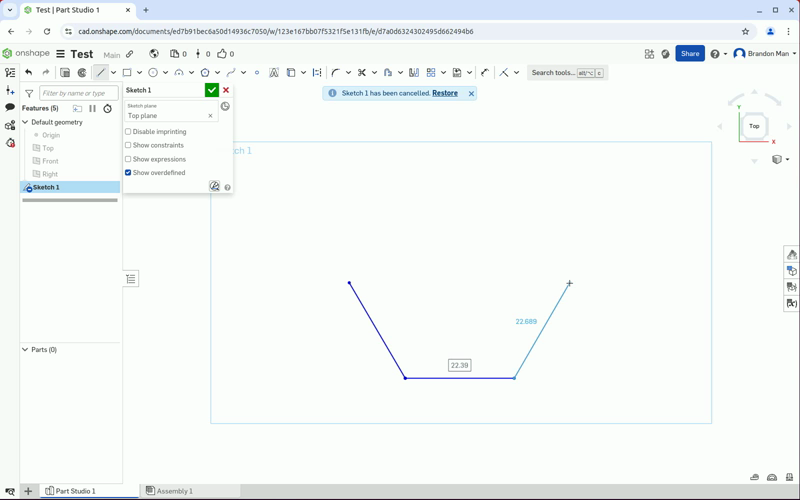
key_up(shift)
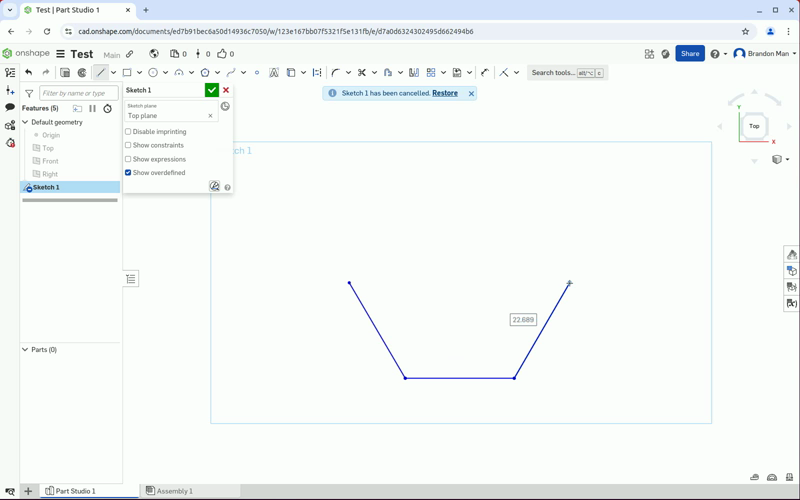
key_down(shift)
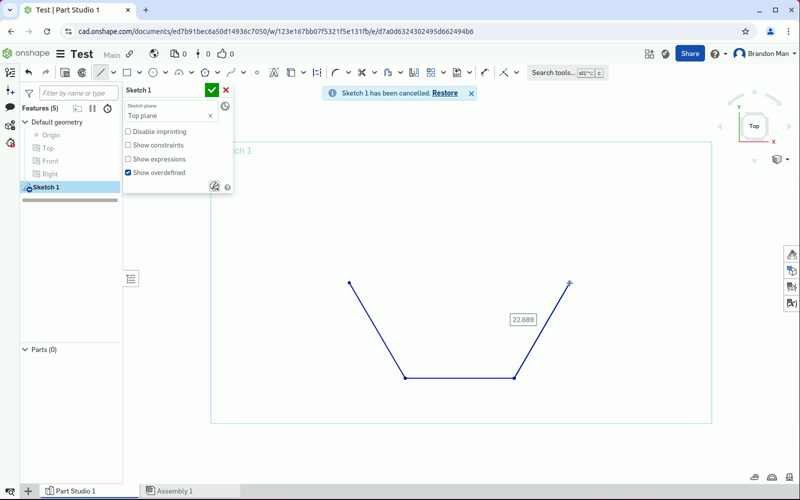
mouse_move(514, 187)
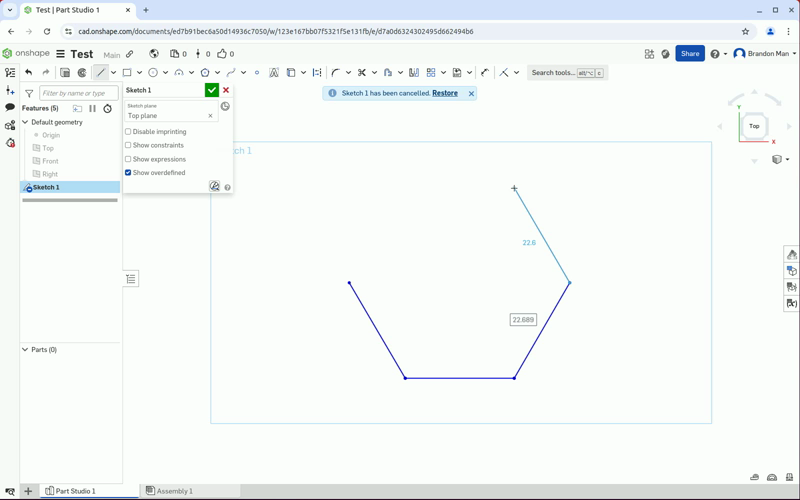
click(514, 187)
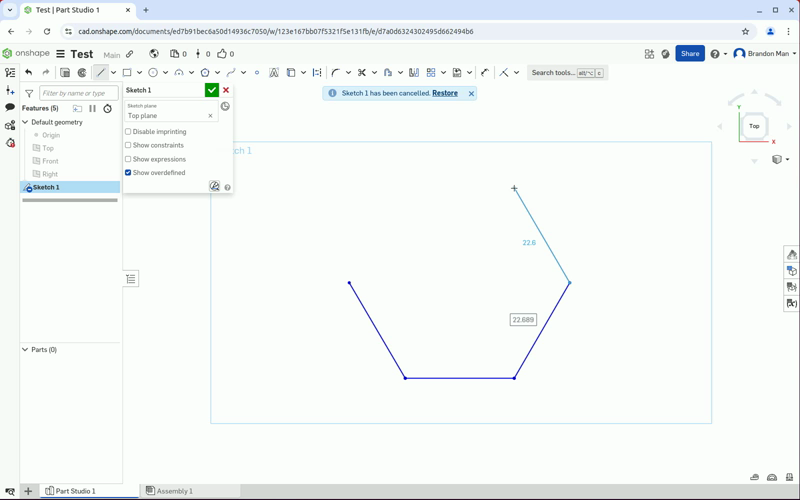
key_up(shift)
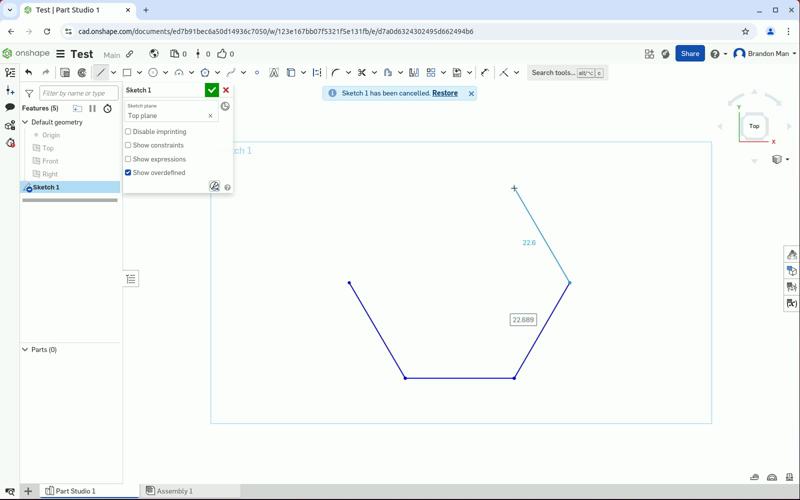
key_down(shift)
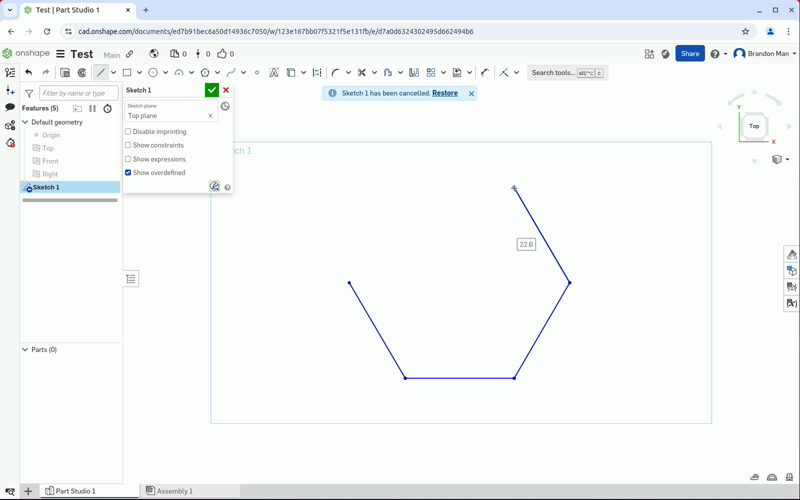
mouse_move(405, 187)
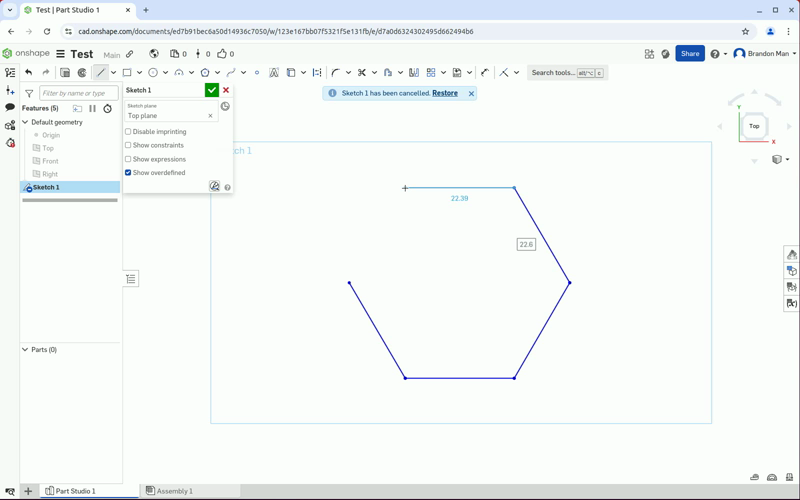
click(405, 187)
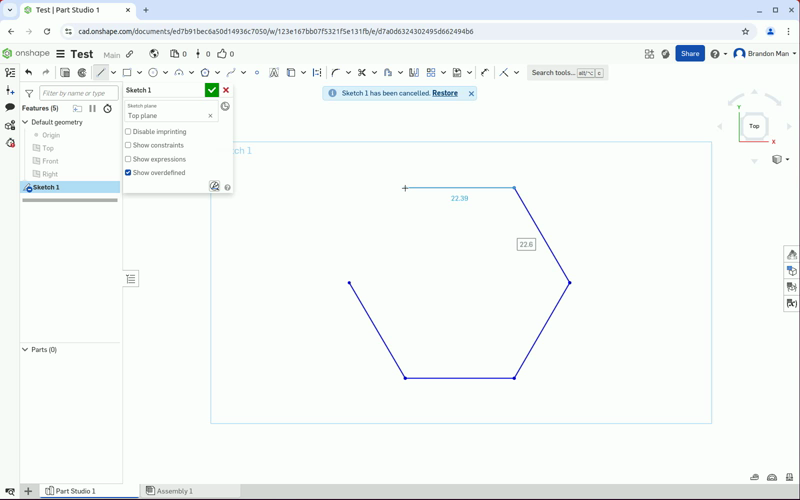
key_up(shift)
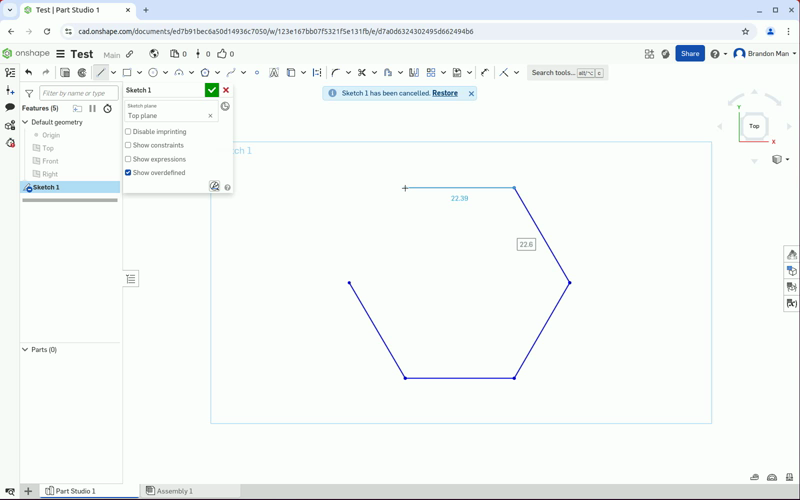
key_down(shift)
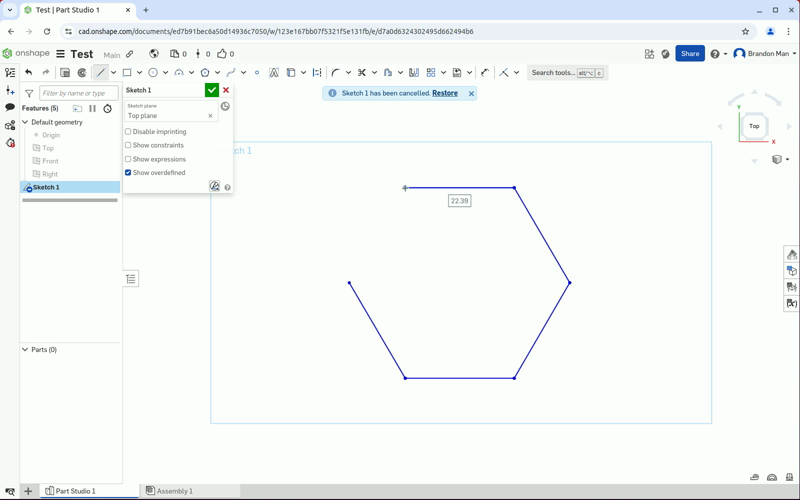
mouse_move(349, 282)
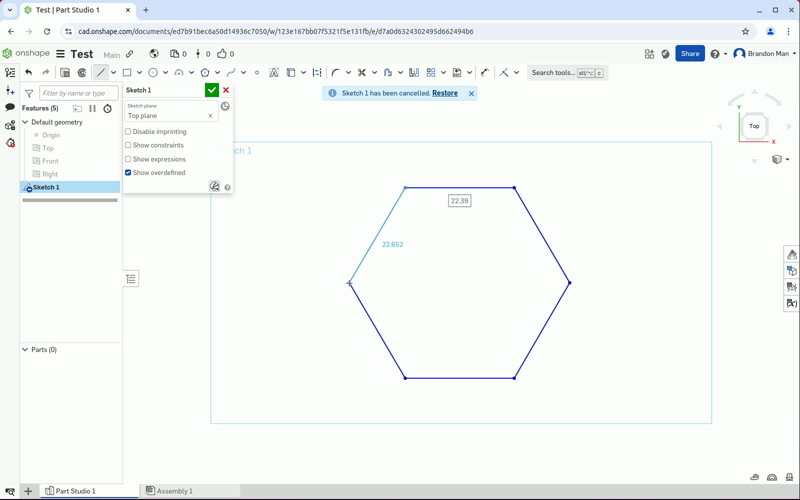
key_up(shift)
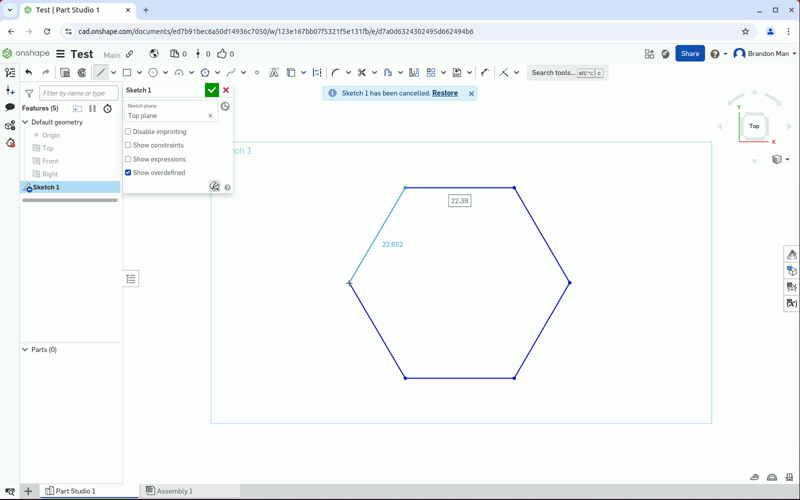
click(349, 282)
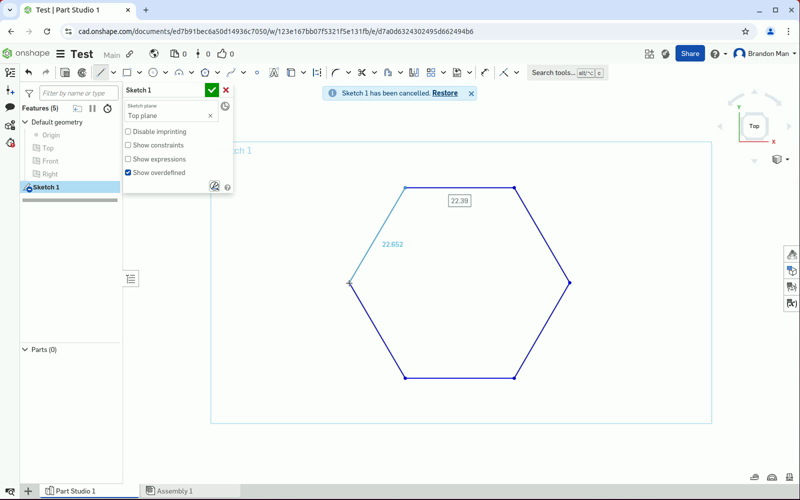
key(esc)
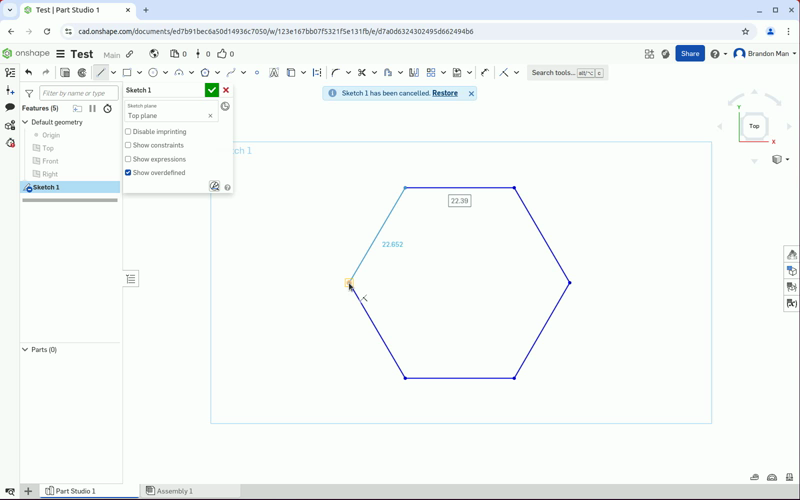
mouse_move(522, 255)
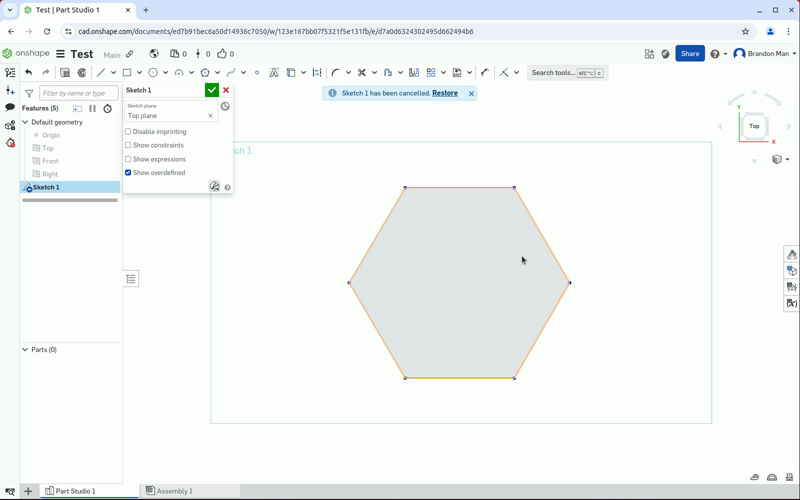
click(522, 255)
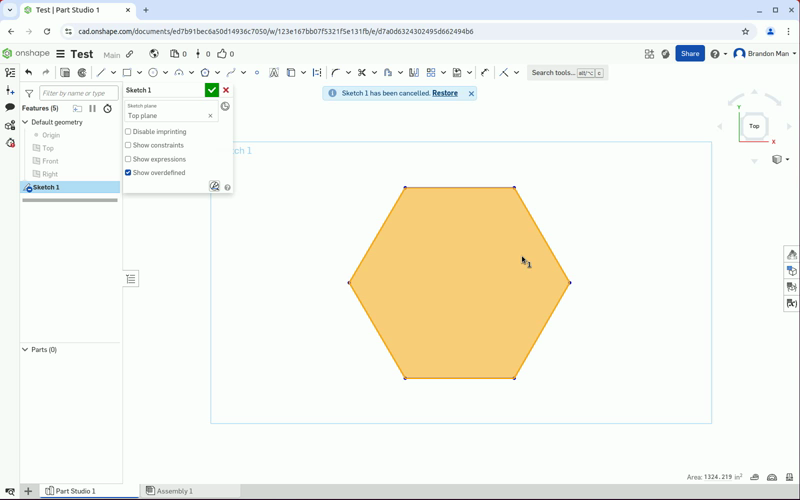
mouse_move(73, 352)
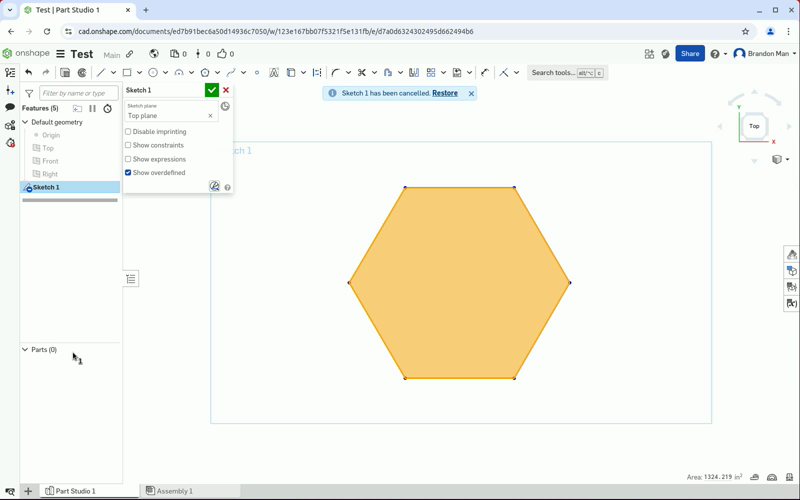
key(shift+y)
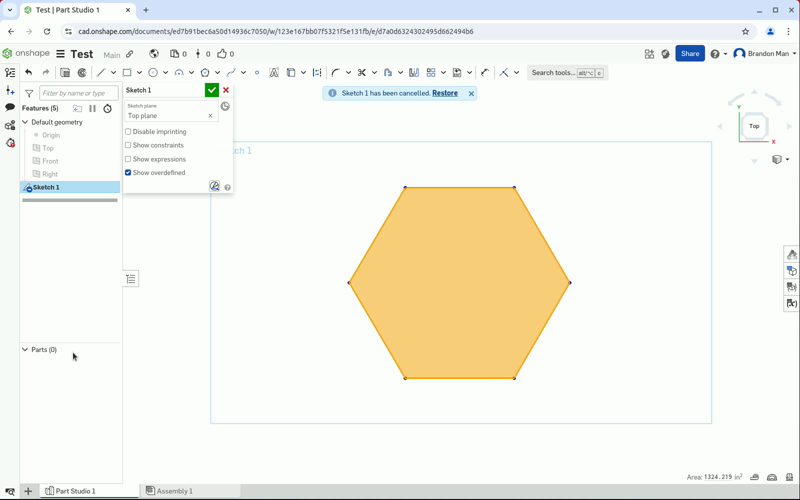
key(shift+e)
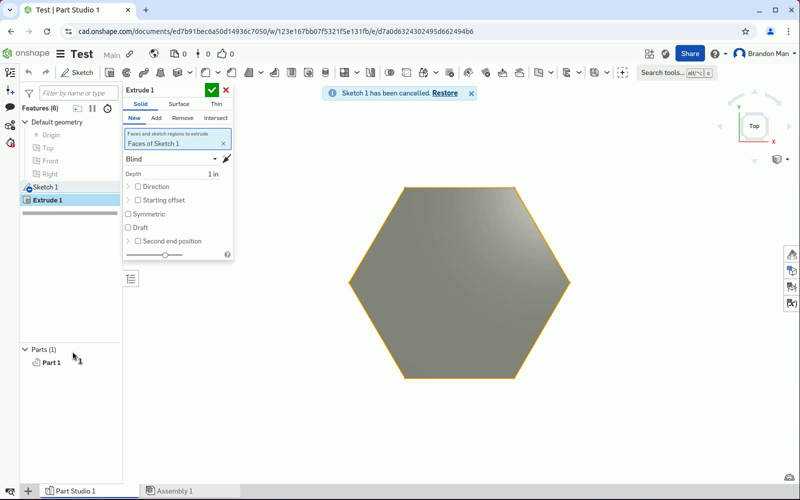
mouse_move(143, 106)
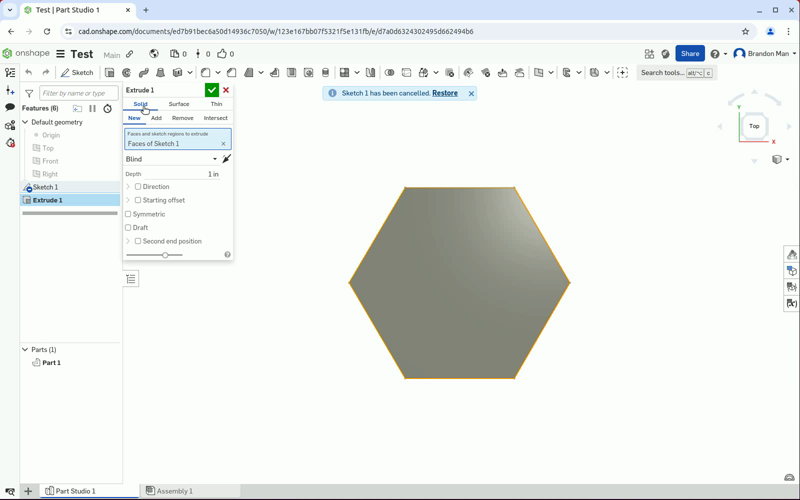
click(143, 106)
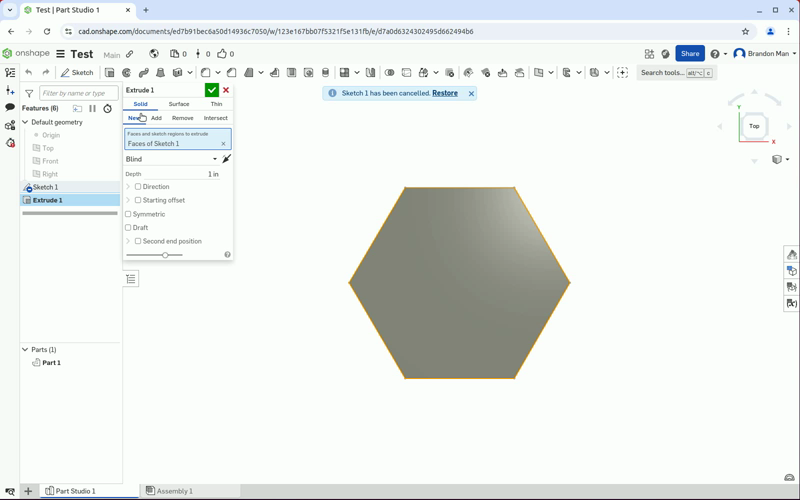
mouse_move(137, 120)
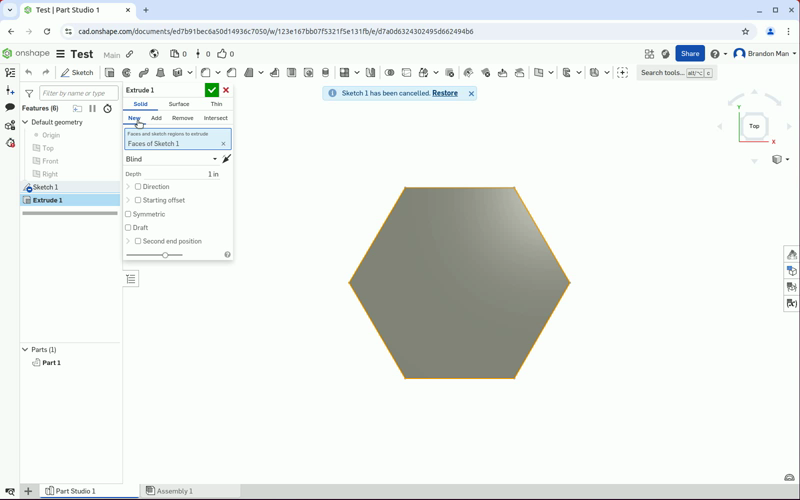
click(137, 120)
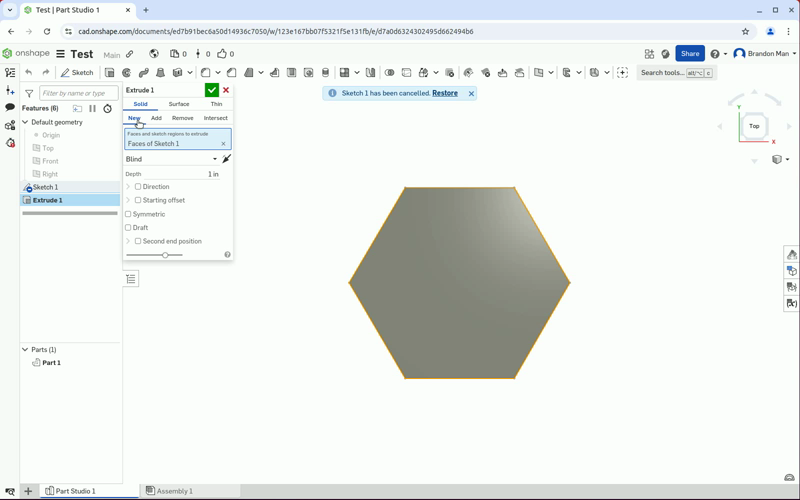
key(tab, 4)
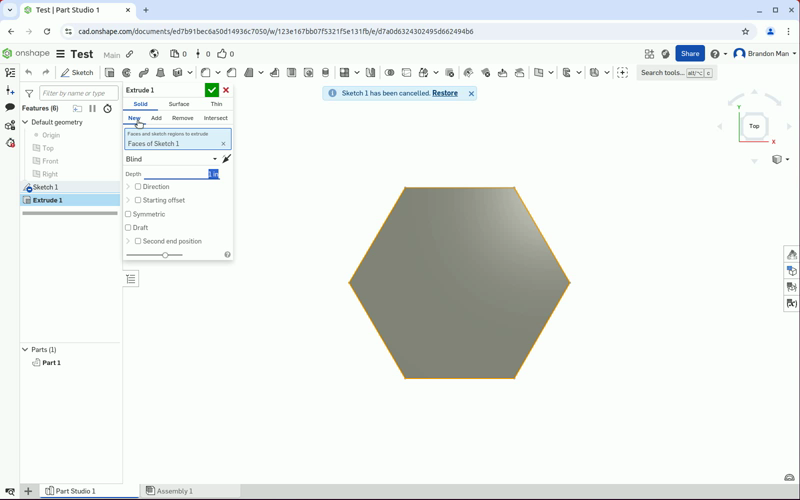
text(15.405)
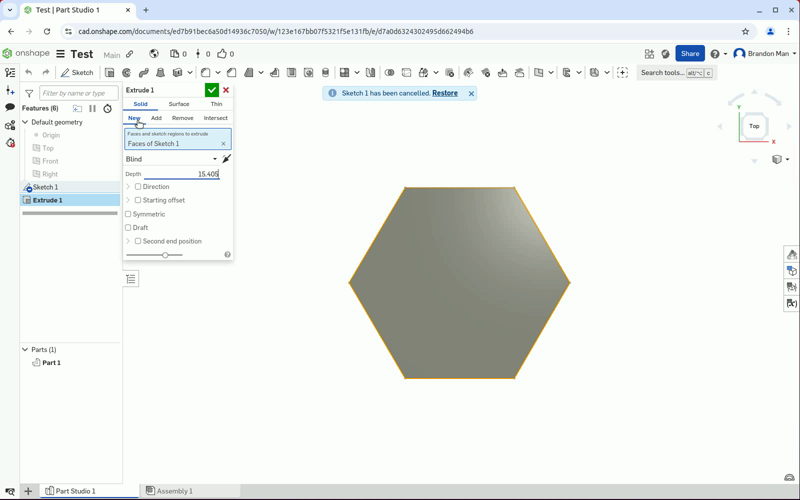
key(enter)
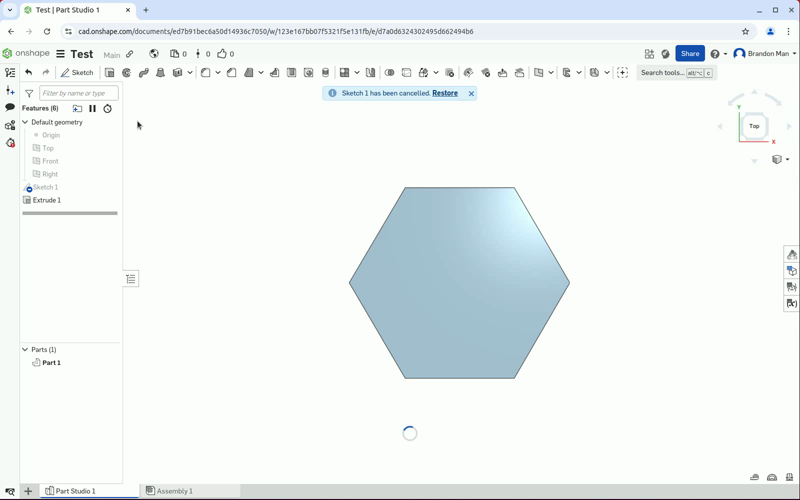
key(shift+h)
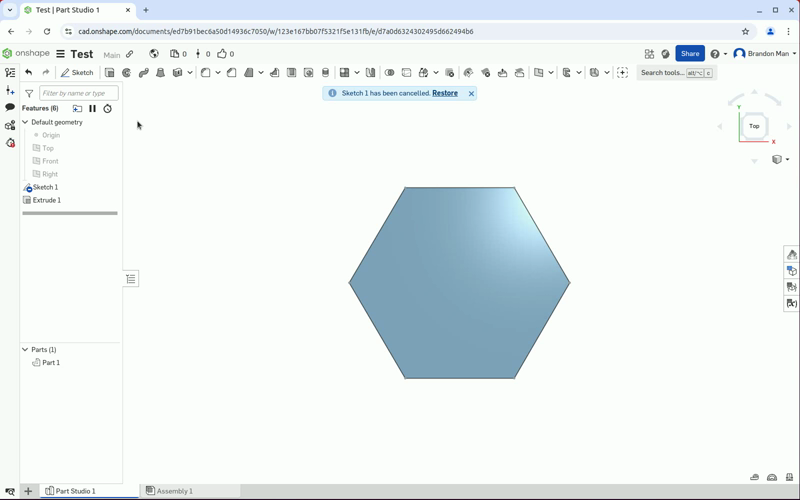
key(shift+h)
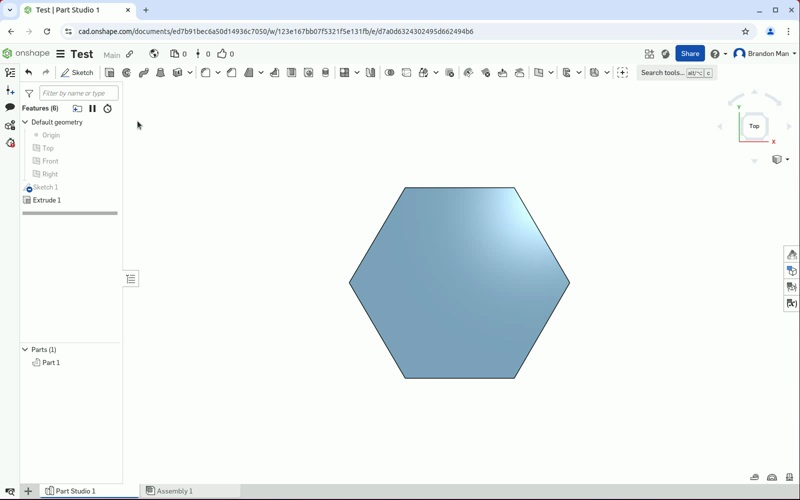
mouse_move(73, 189)
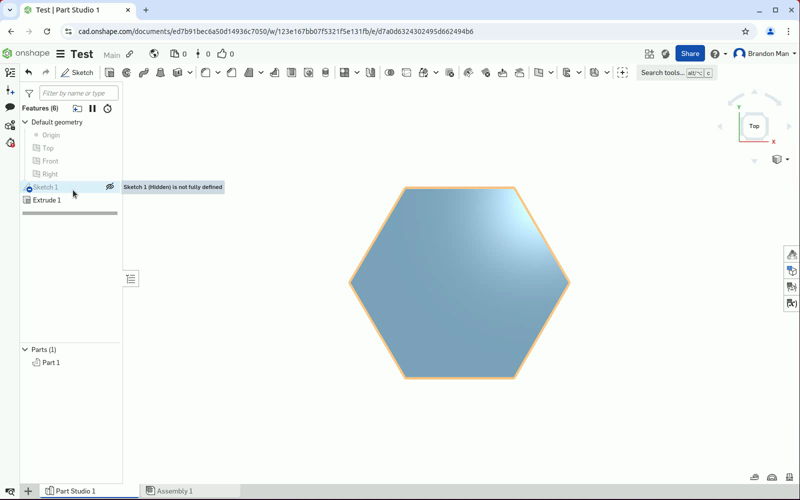
click(73, 189)
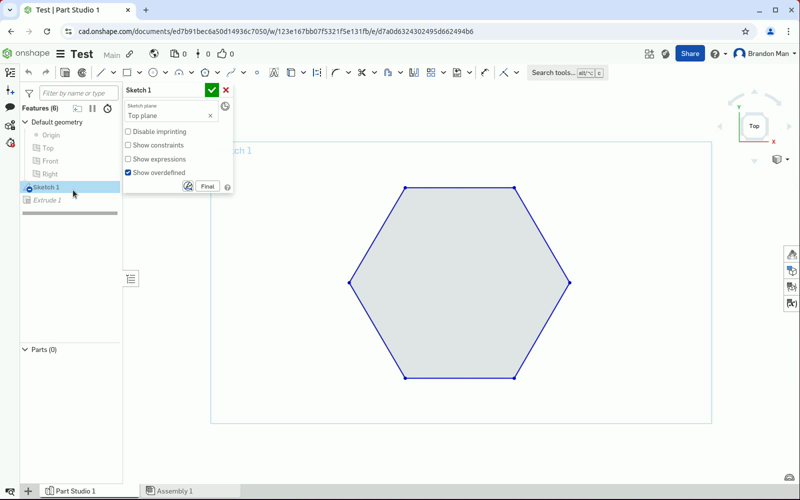
mouse_move(229, 92)
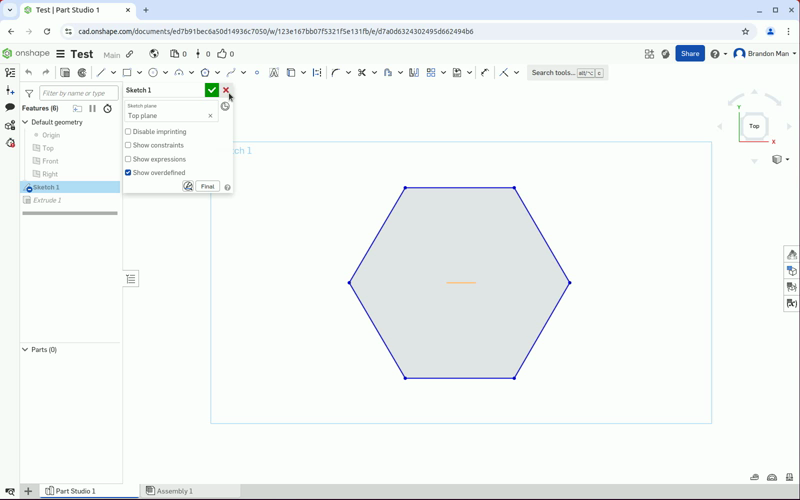
click(229, 92)
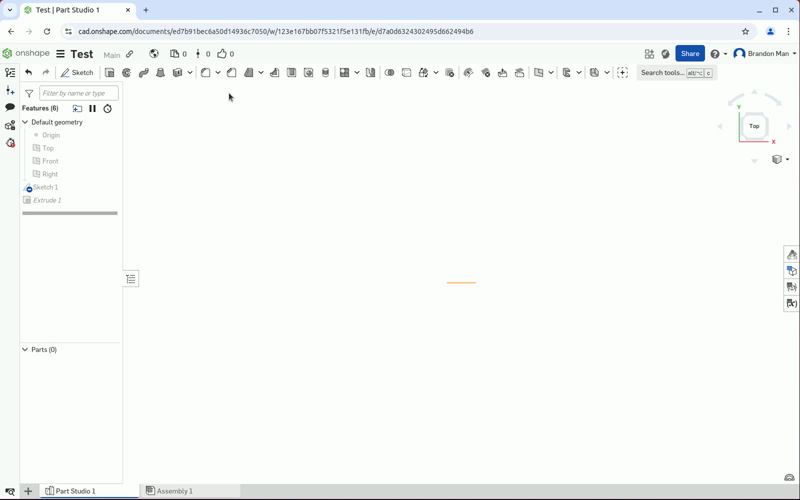
mouse_move(541, 75)
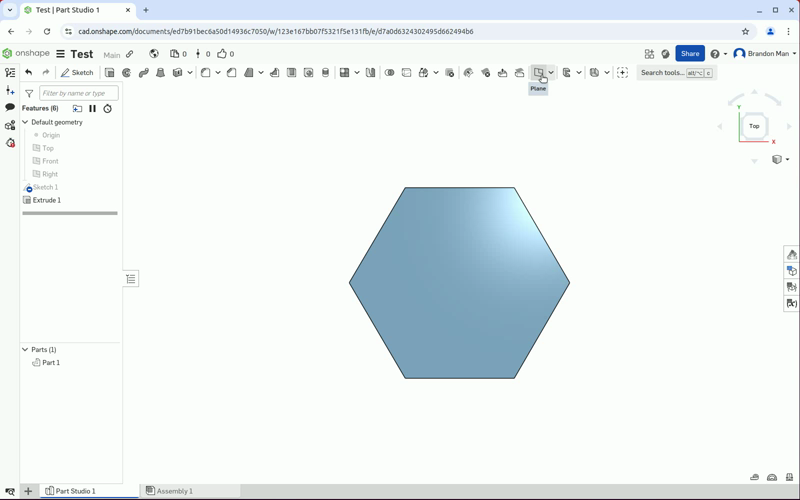
click(541, 75)
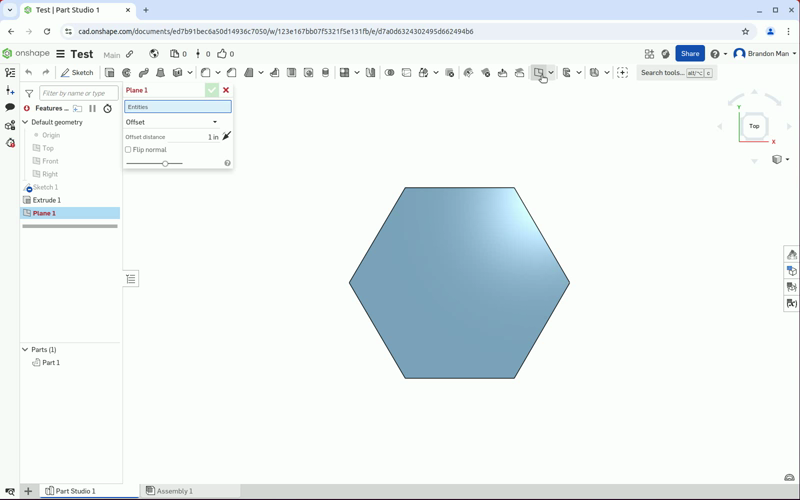
mouse_move(73, 150)
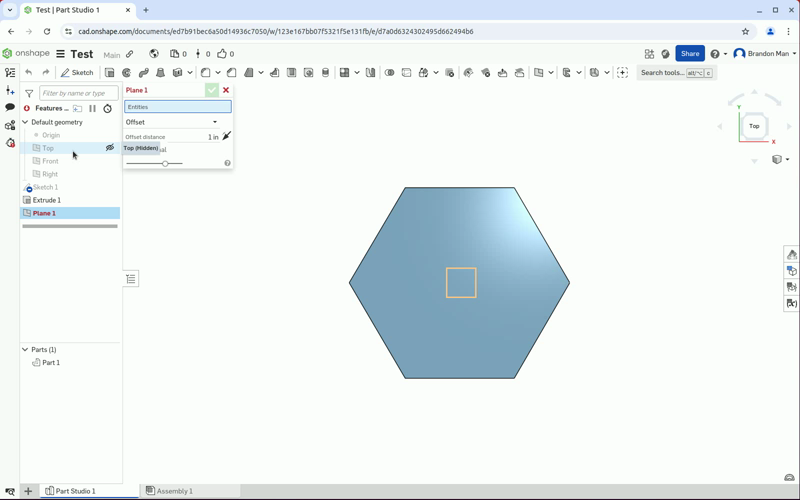
click(73, 150)
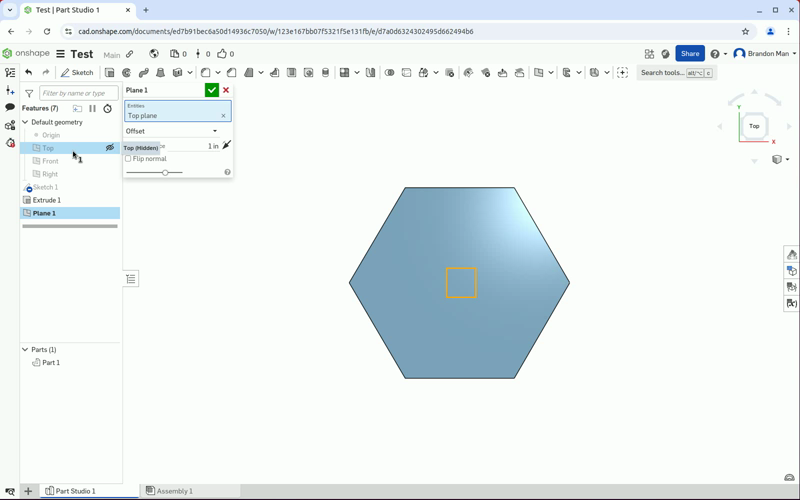
key(tab, 2)
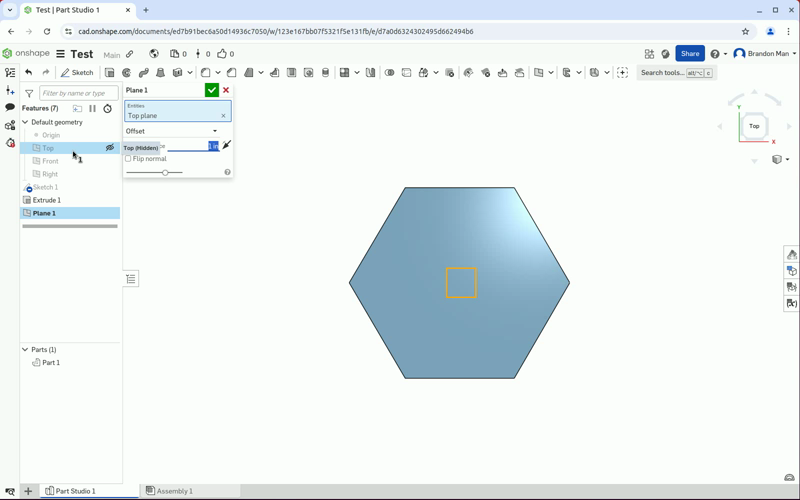
text(15.405)
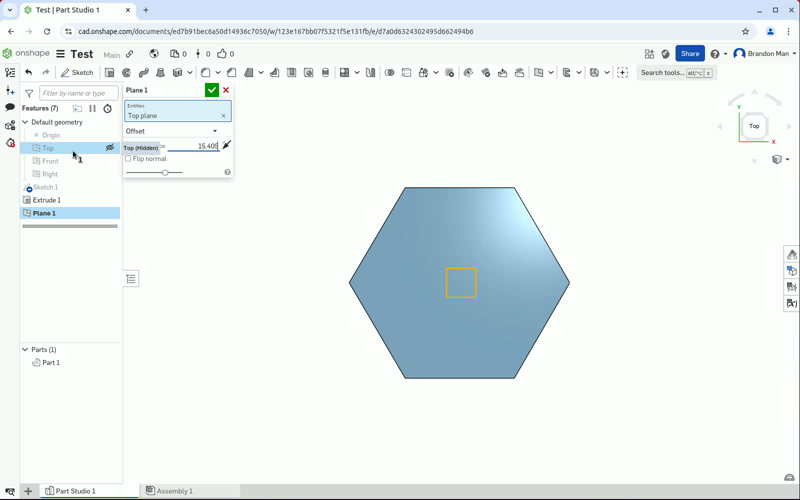
key(enter, 2)
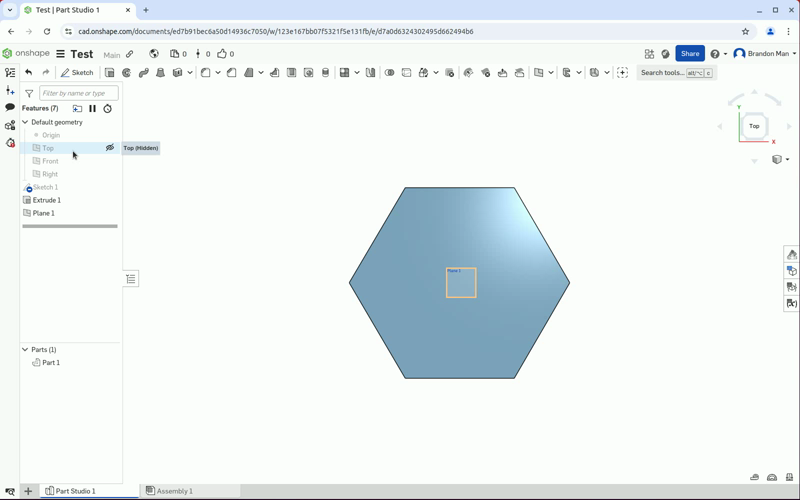
key(shift+s)
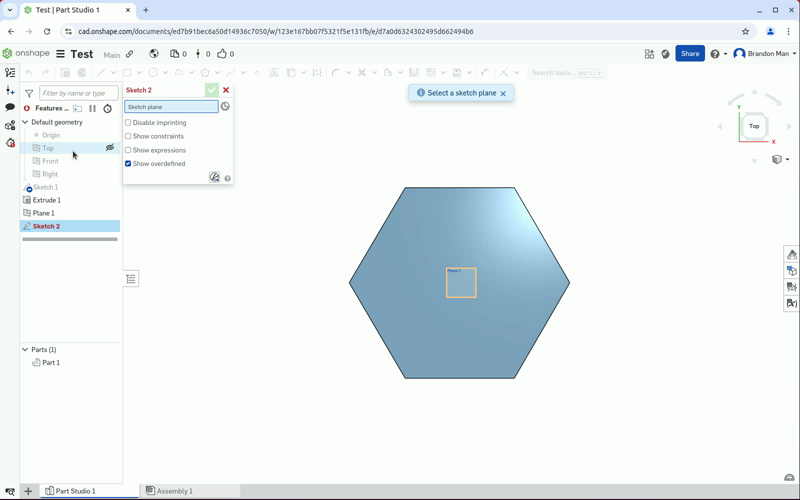
mouse_move(73, 215)
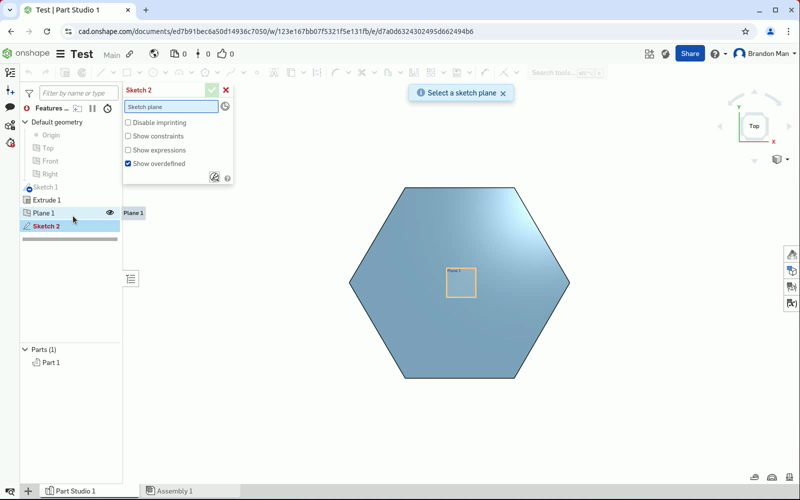
click(73, 215)
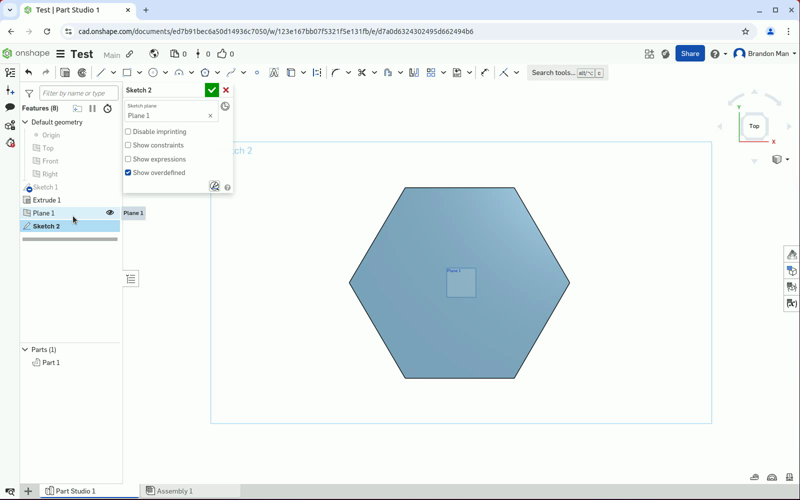
mouse_move(73, 352)
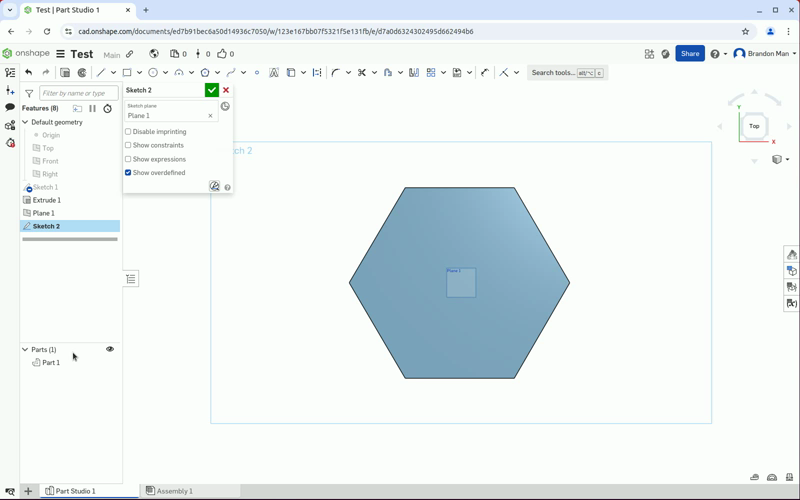
key(y)
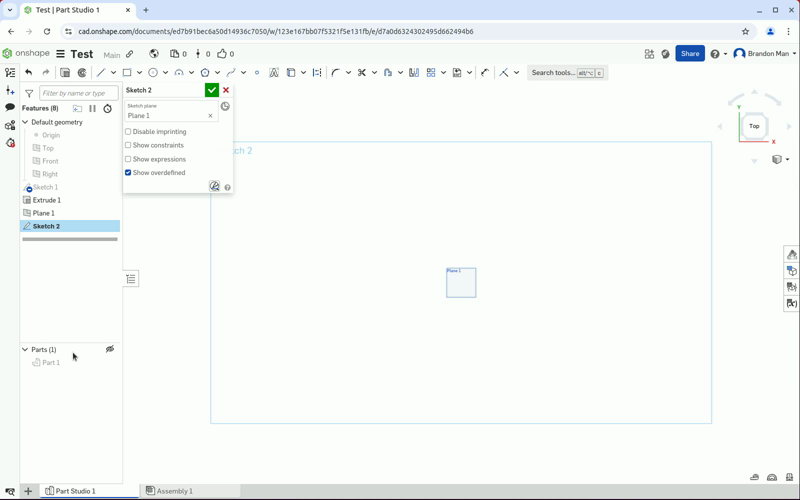
key(c)
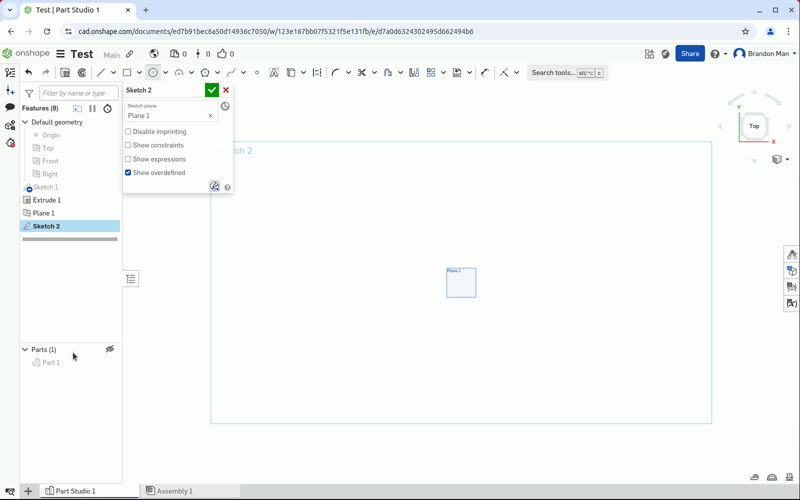
key_down(shift)
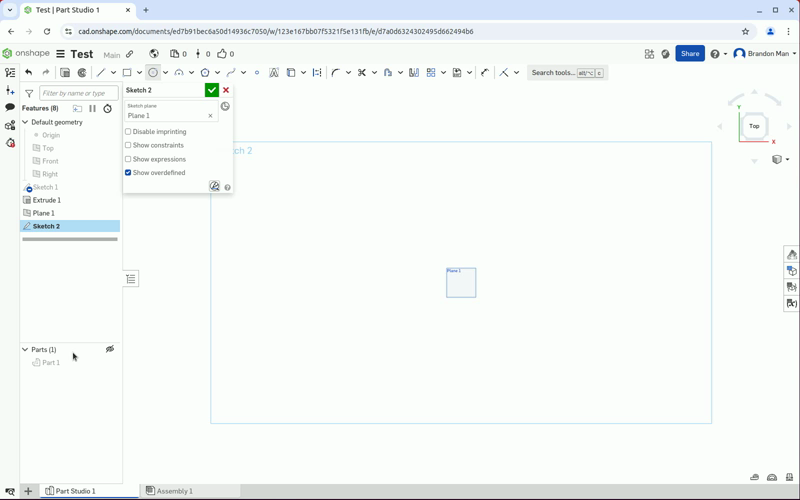
mouse_move(461, 282)
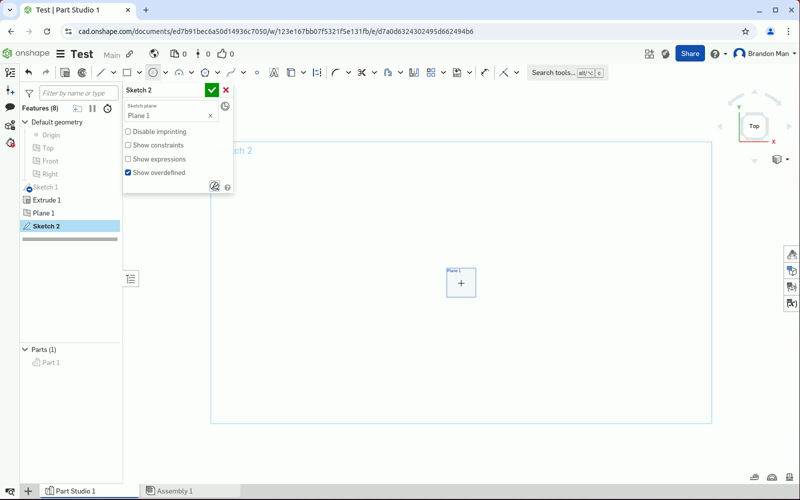
click(461, 282)
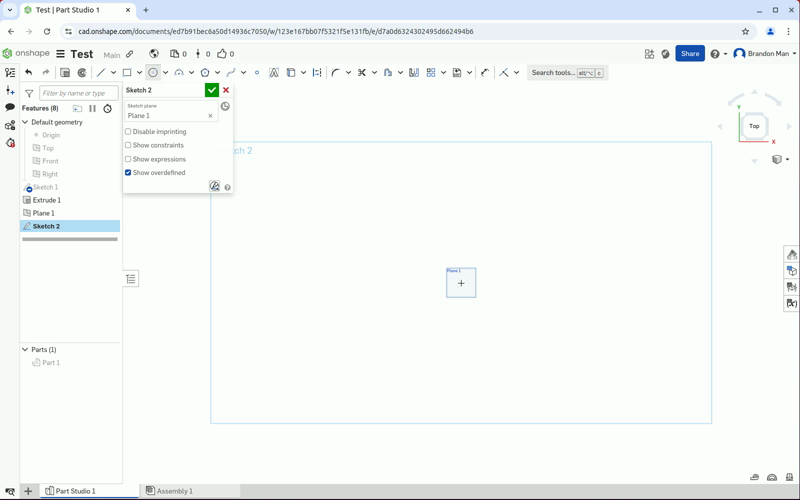
key_up(shift)
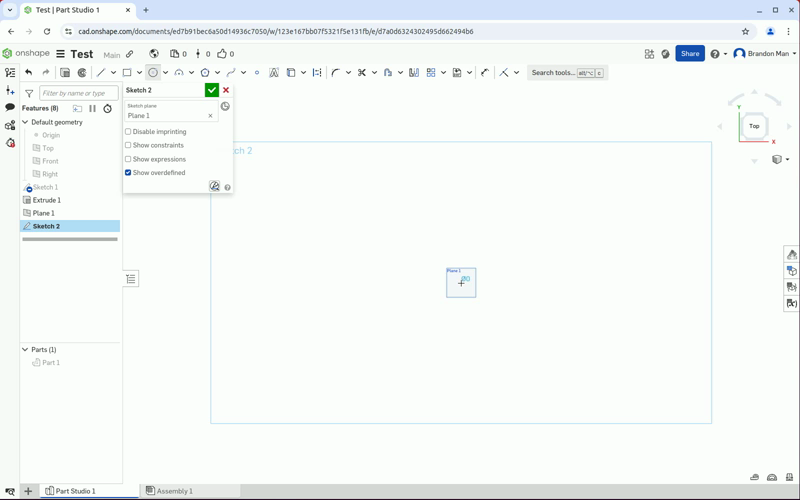
mouse_move(552, 282)
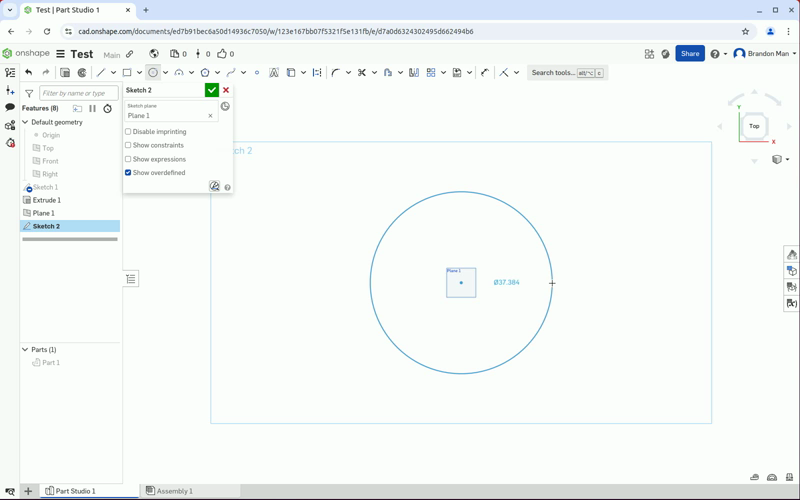
click(552, 282)
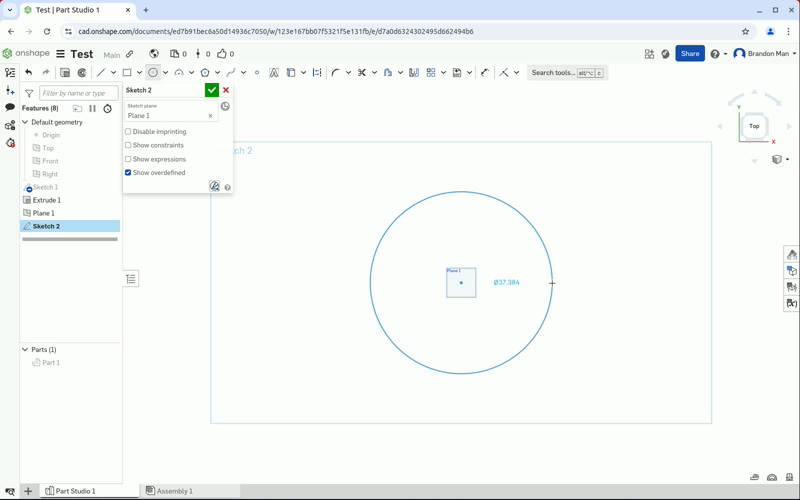
key(esc)
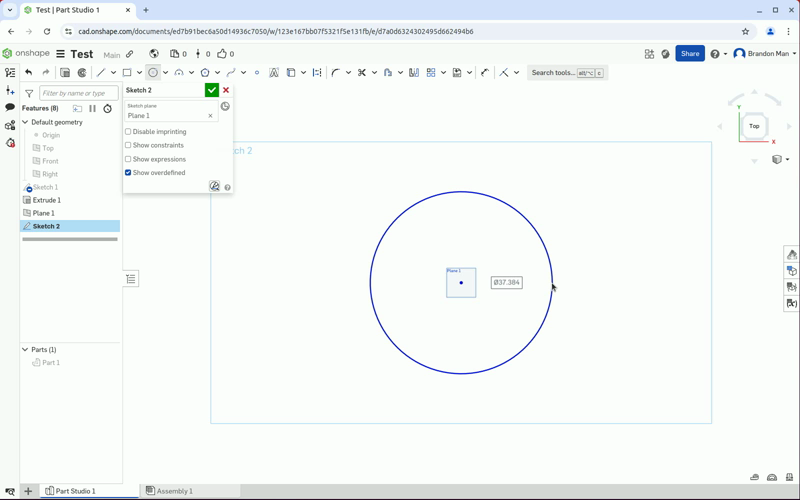
mouse_move(404, 290)
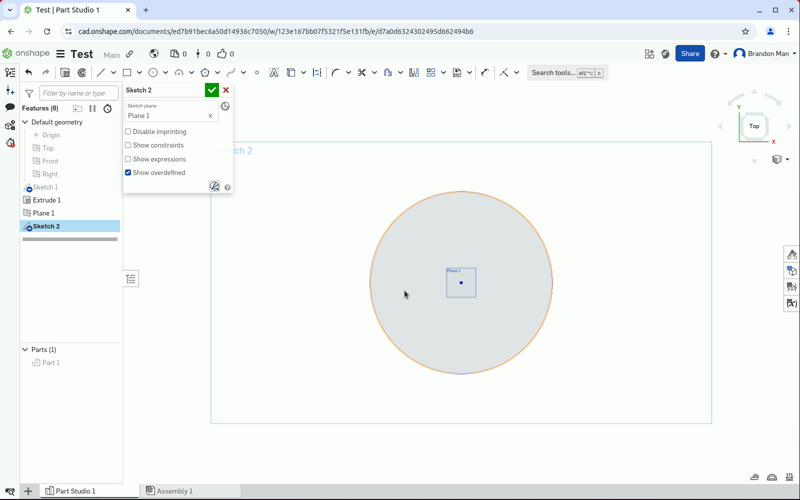
click(404, 290)
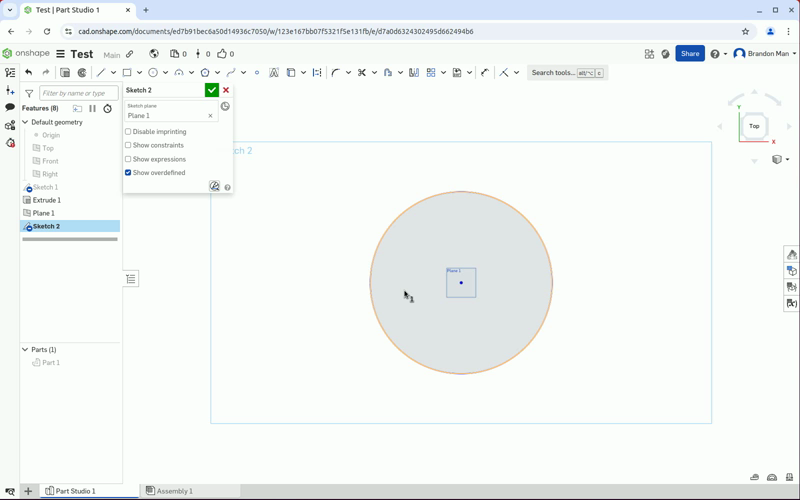
mouse_move(73, 352)
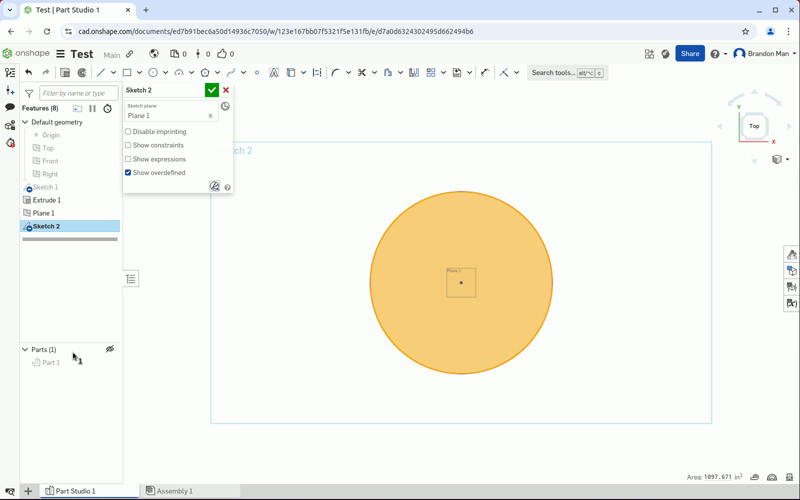
key(shift+y)
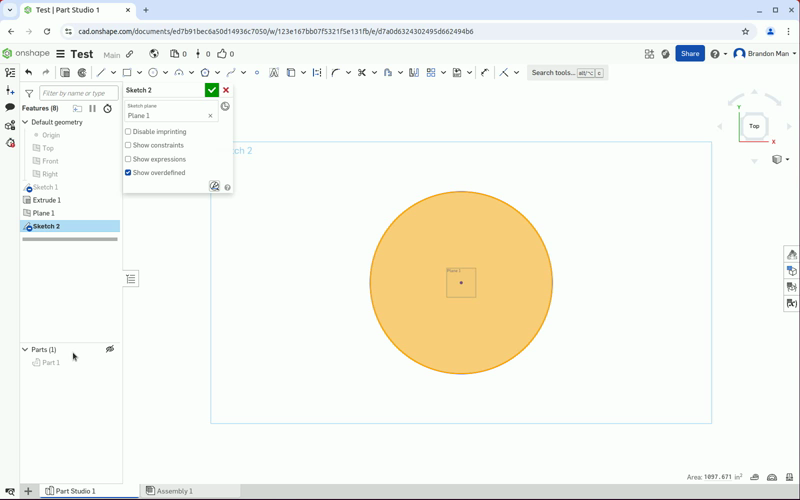
key(shift+e)
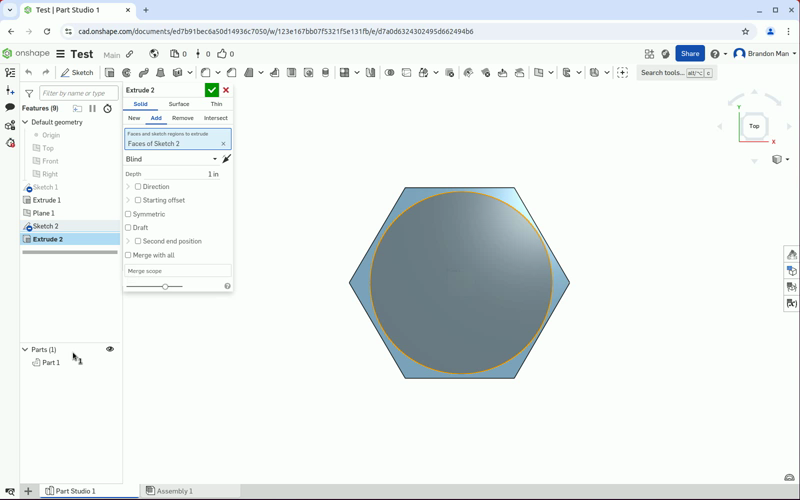
mouse_move(143, 106)
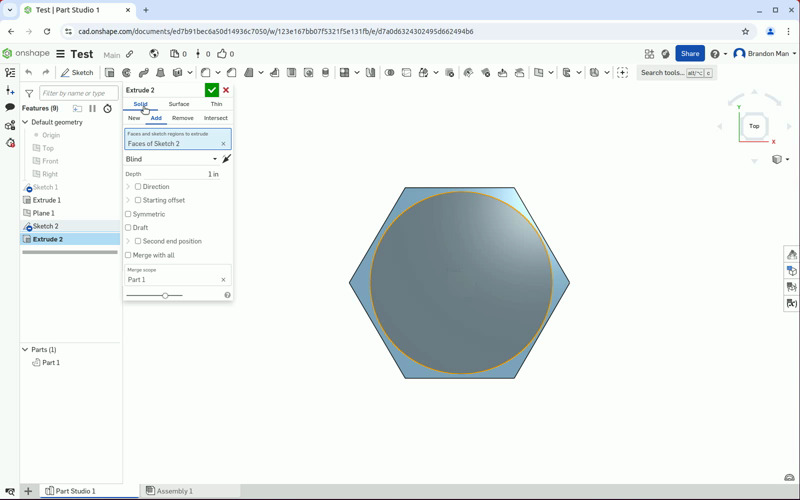
click(143, 106)
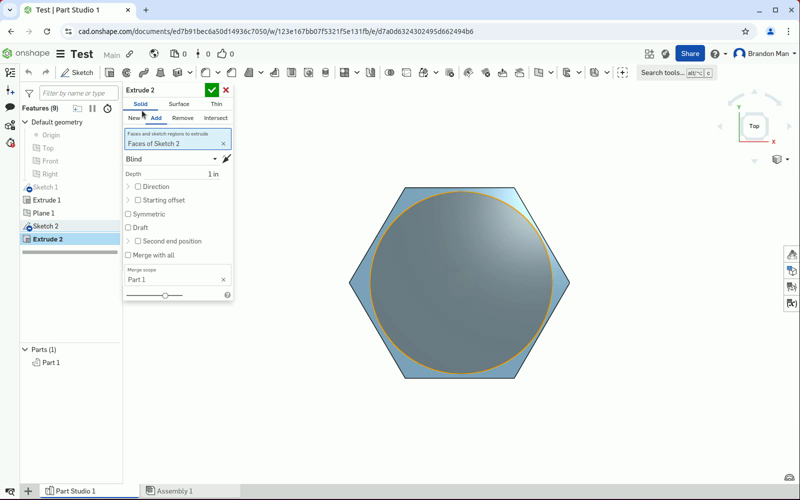
mouse_move(137, 120)
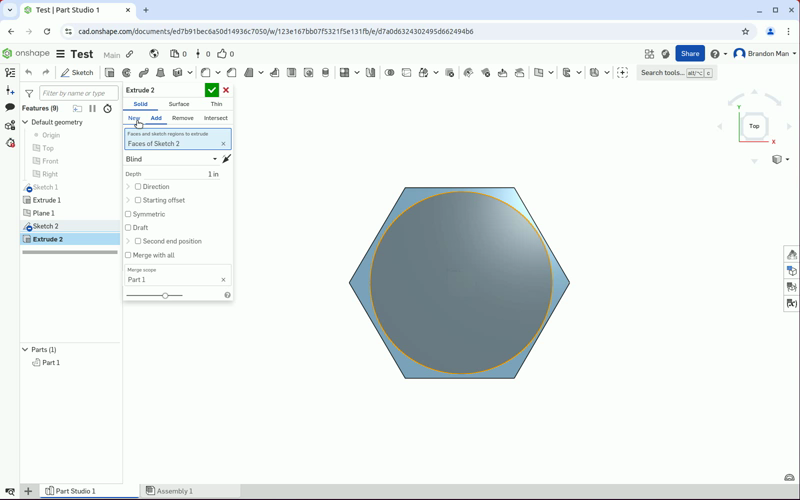
click(137, 120)
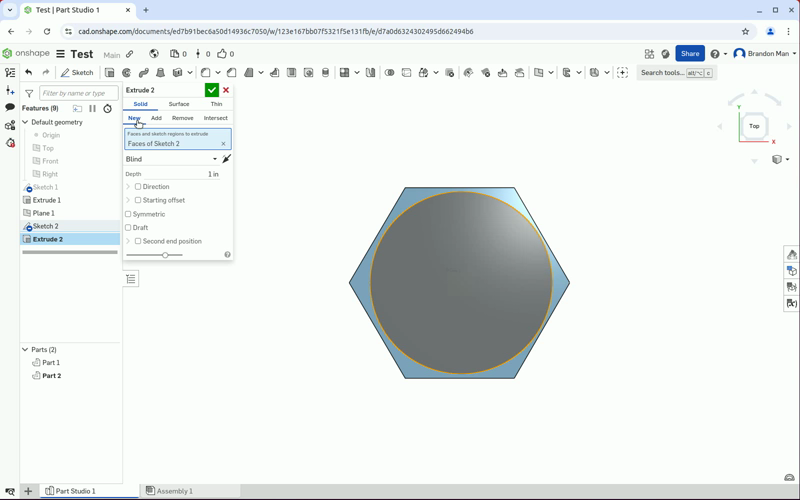
key(tab, 4)
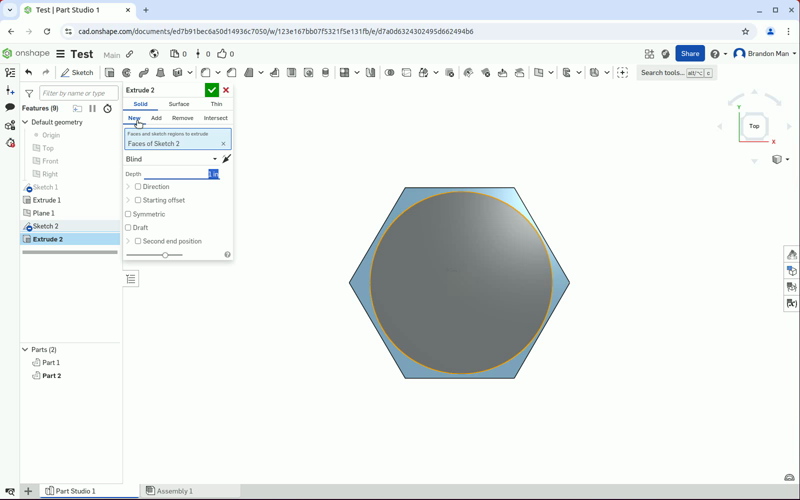
text(7.703)
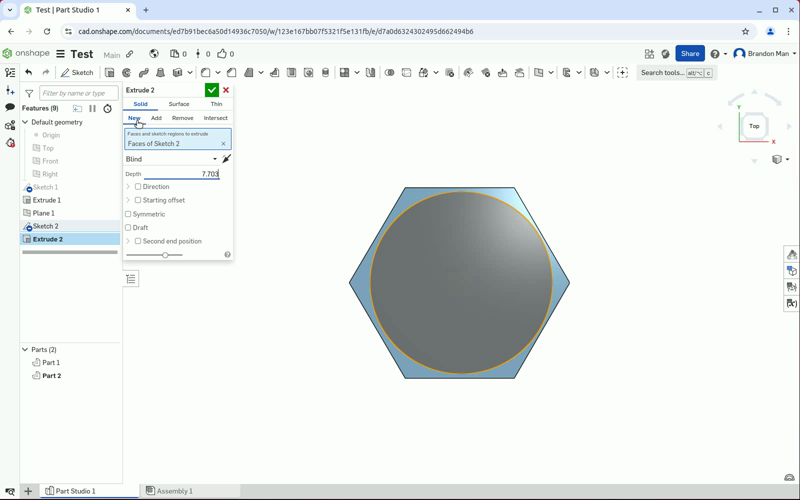
key(enter)
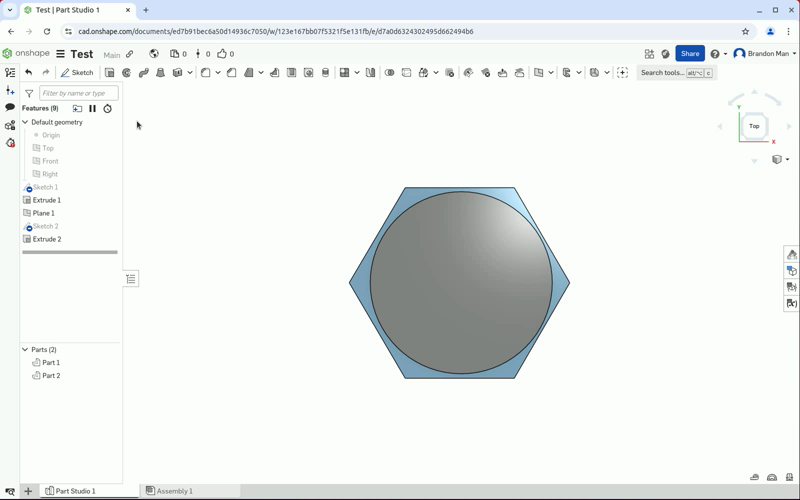
key(shift+h)
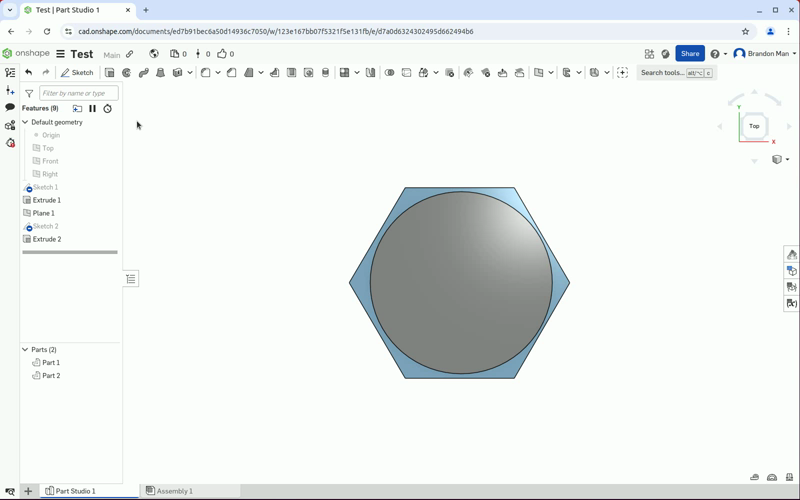
key(shift+h)
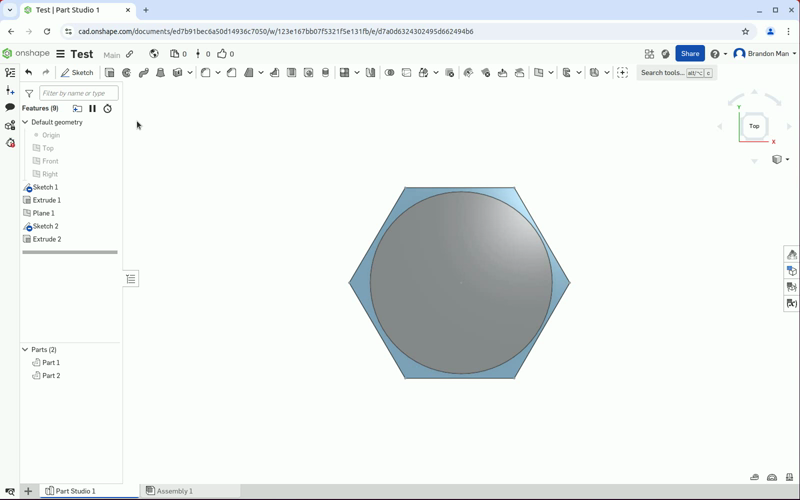
key(shift+7)
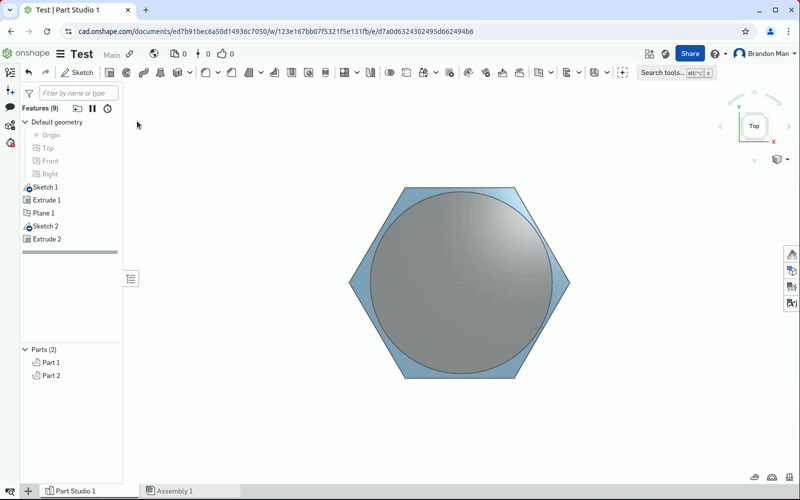
key(up, 3)
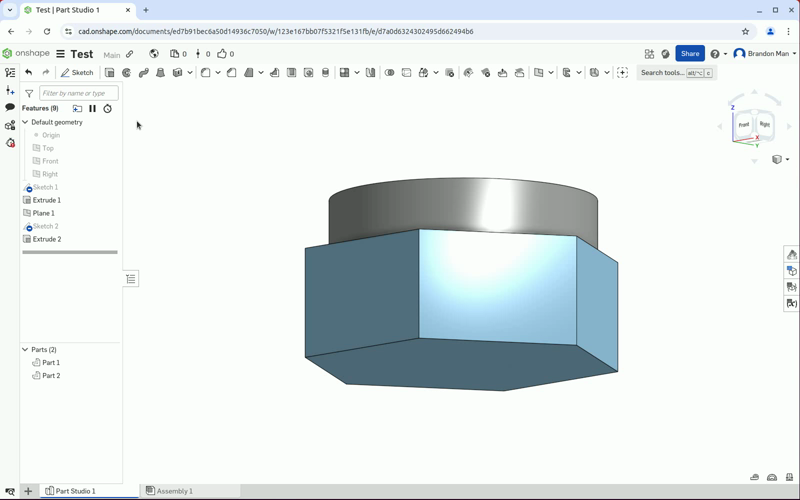
key(left, 3)
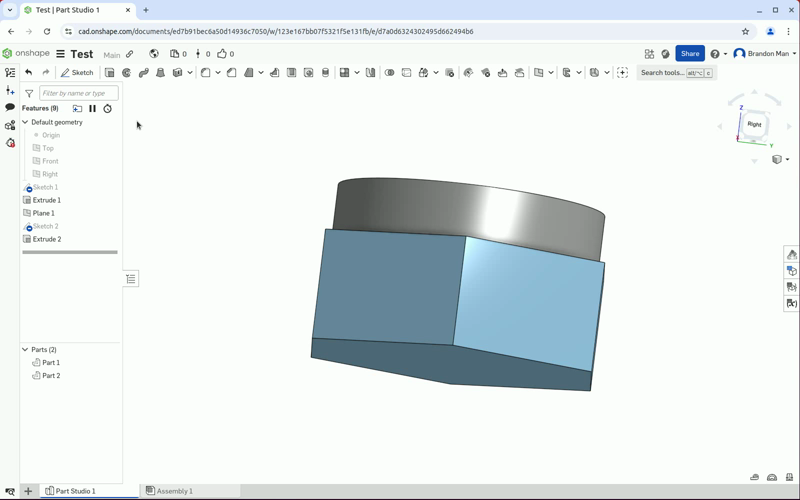
key(right, 3)
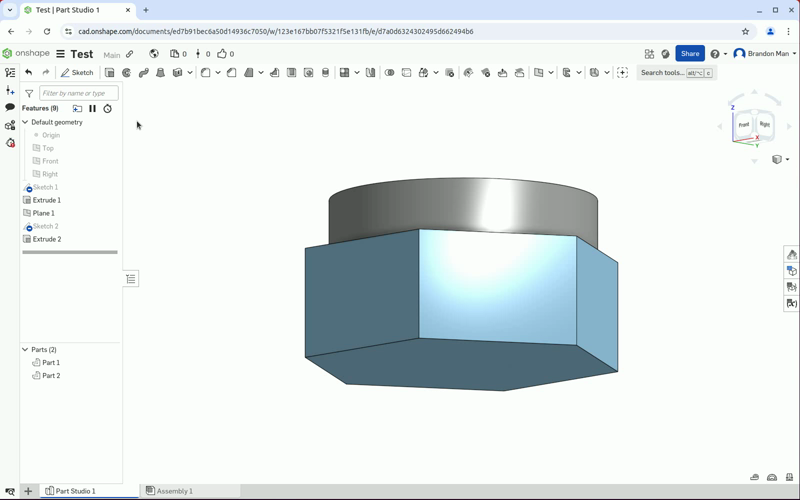
key(down, 3)
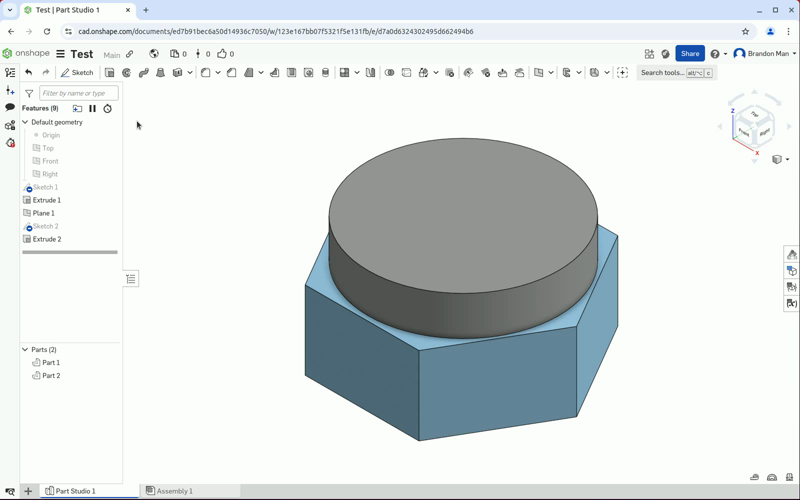
mouse_move(73, 189)
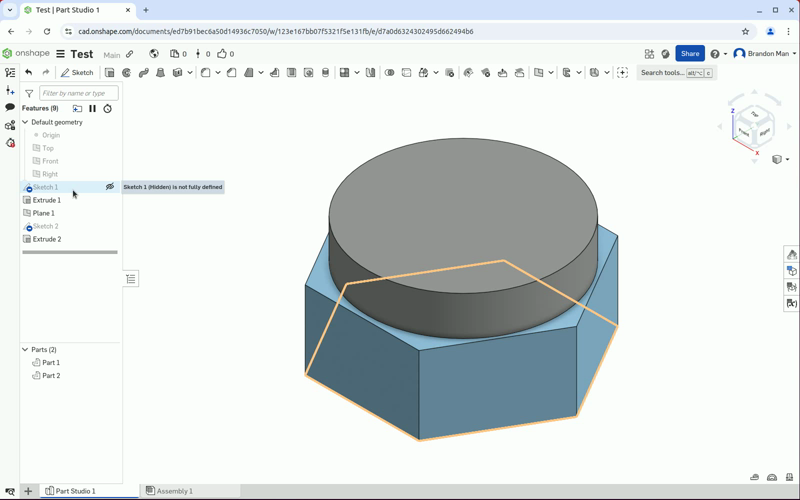
click(73, 189)